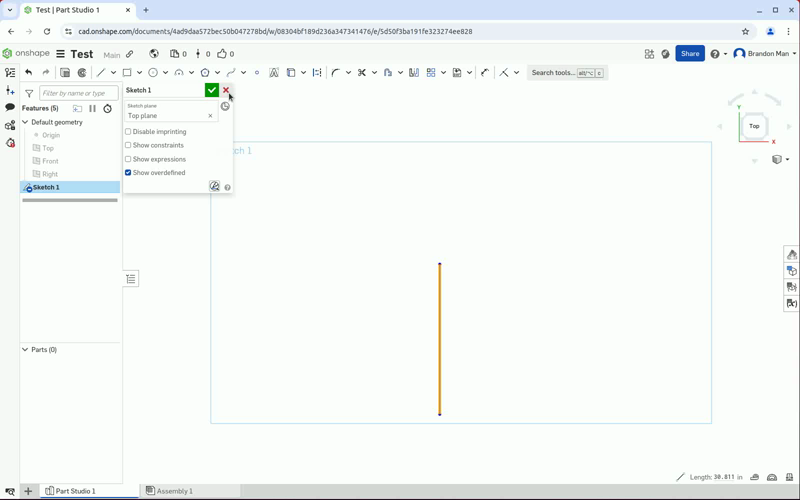
key(shift+h)
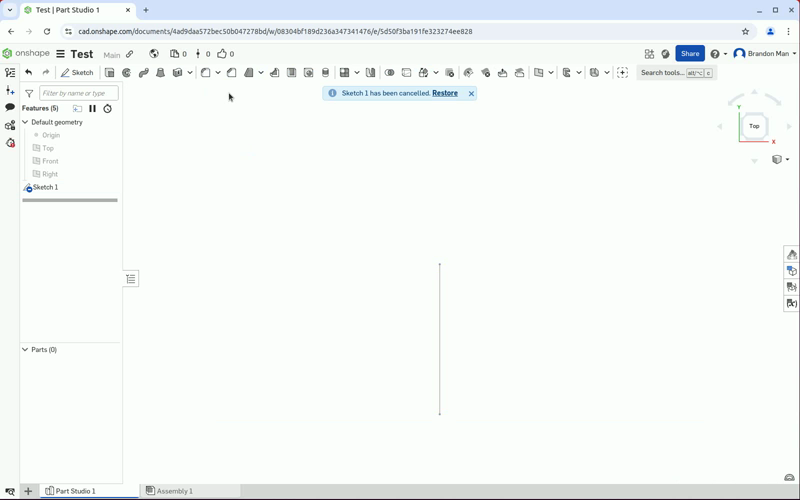
key(shift+s)
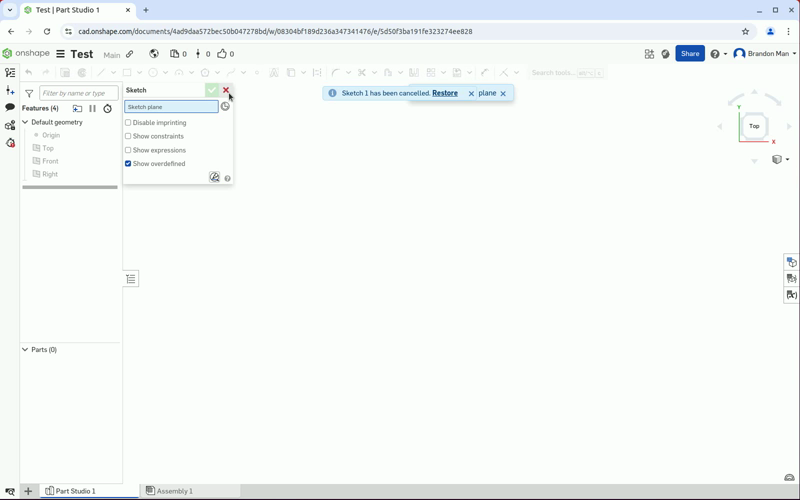
mouse_move(73, 150)
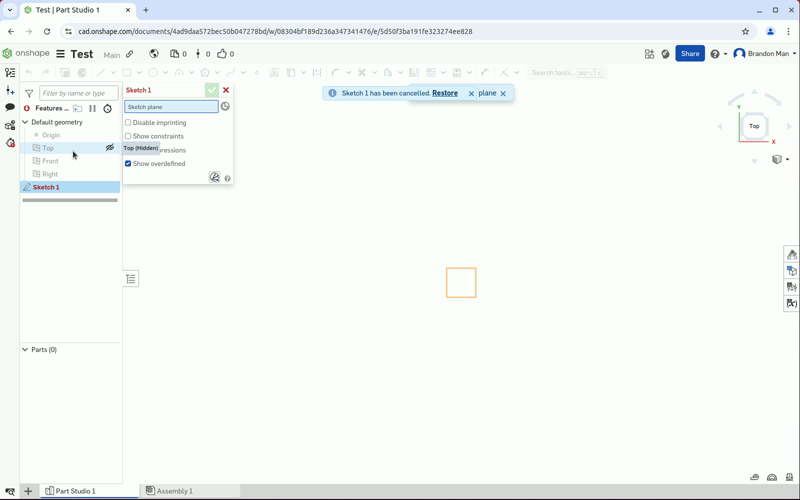
click(73, 150)
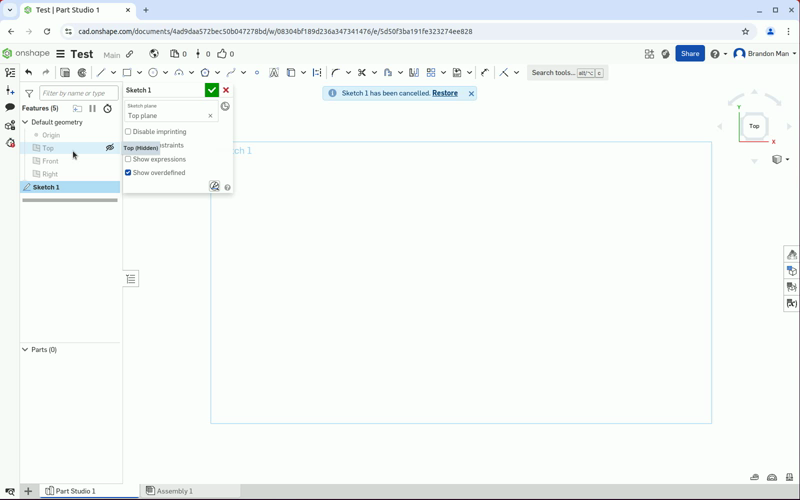
mouse_move(73, 352)
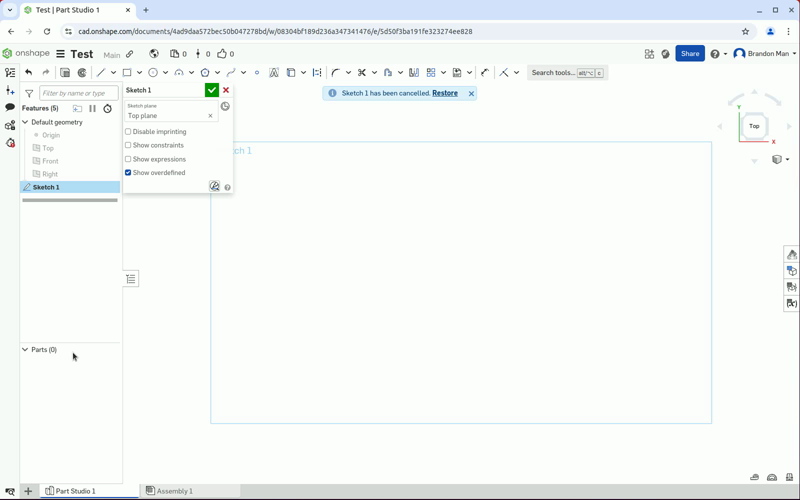
key(y)
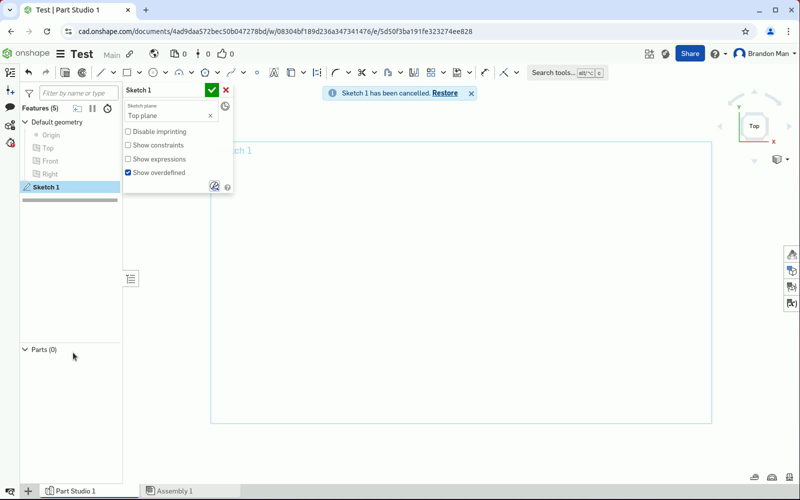
key(l)
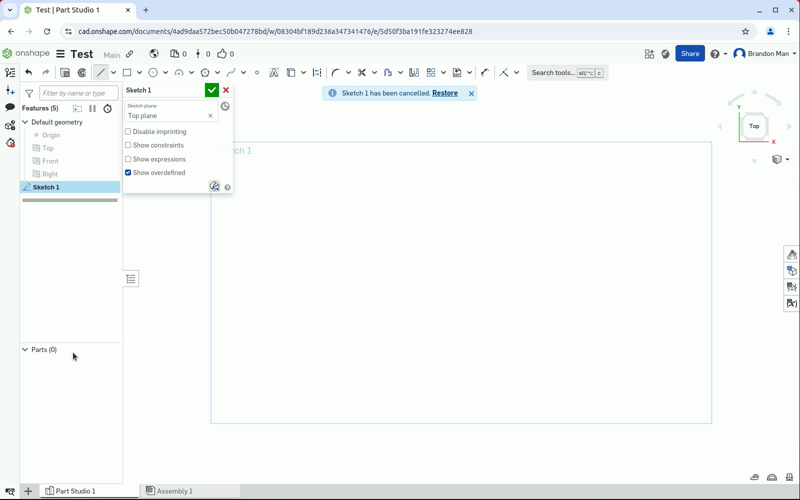
key_down(shift)
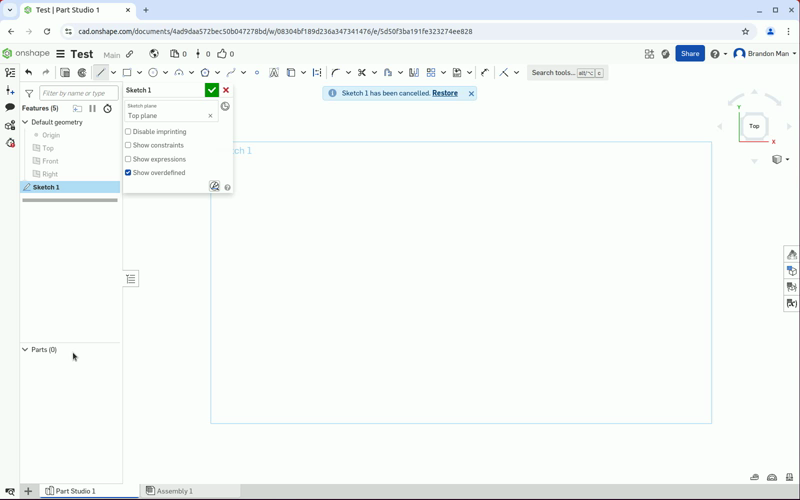
mouse_move(349, 282)
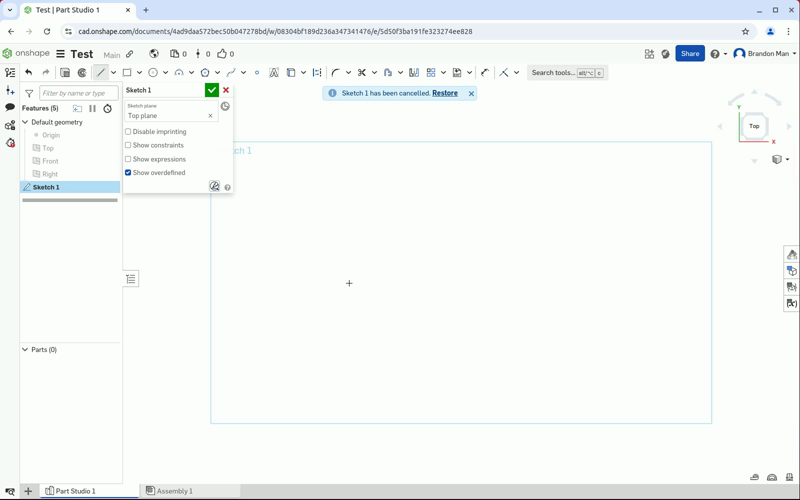
click(349, 282)
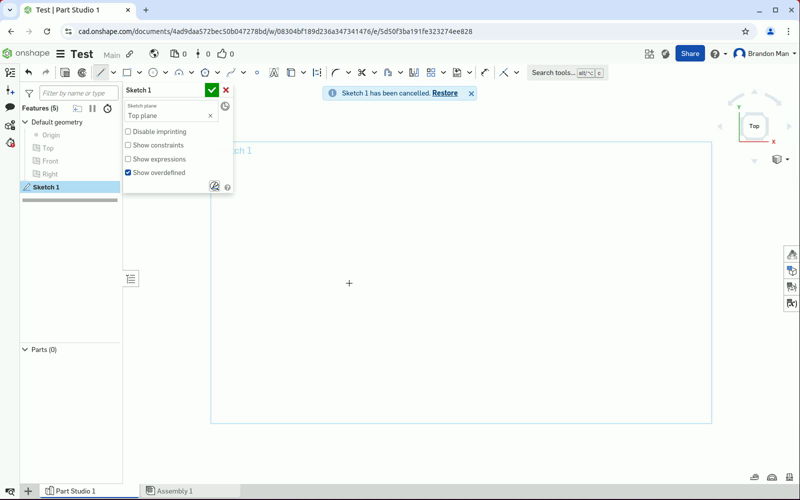
key_up(shift)
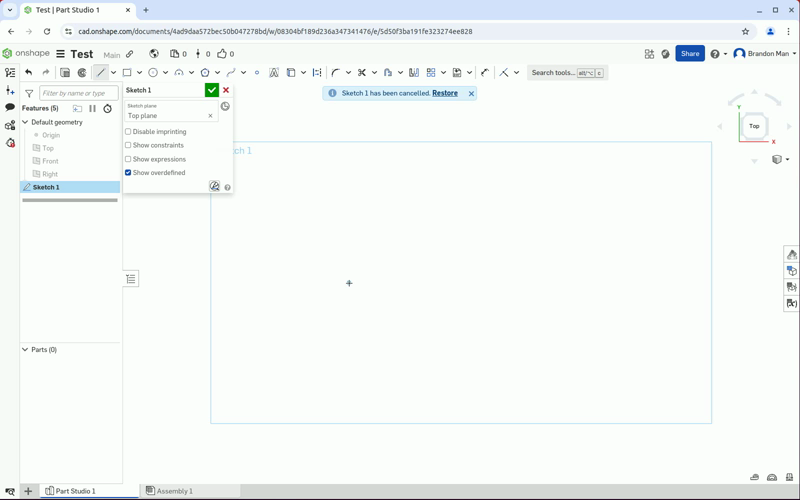
key_down(shift)
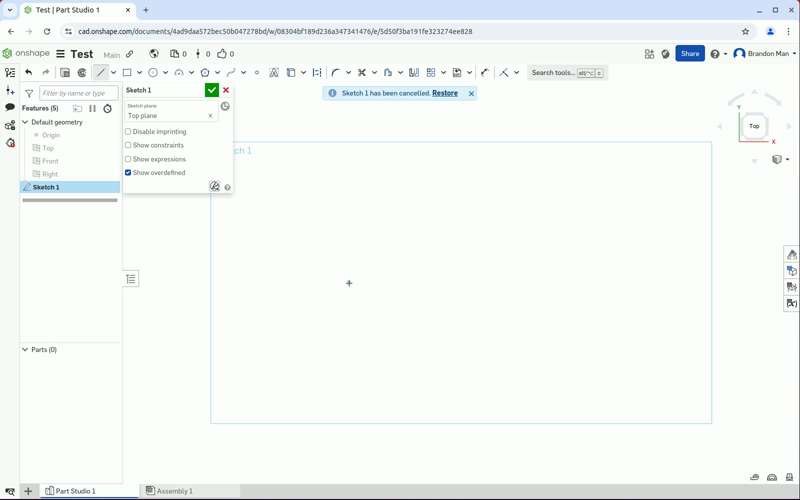
mouse_move(405, 378)
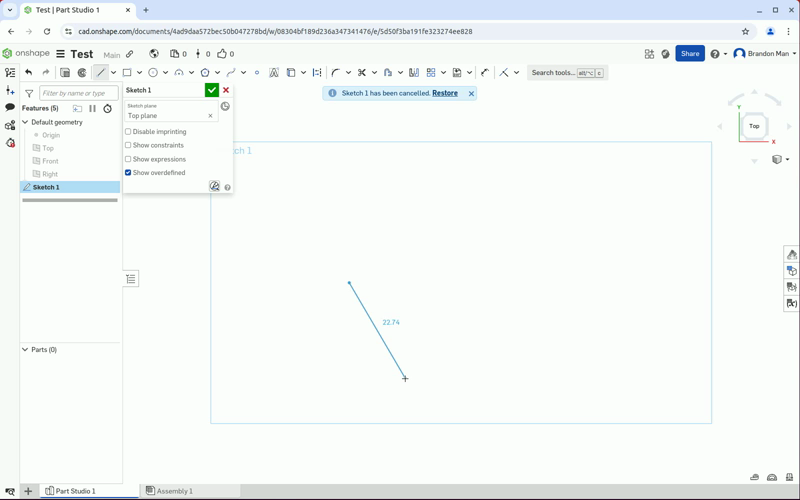
click(405, 378)
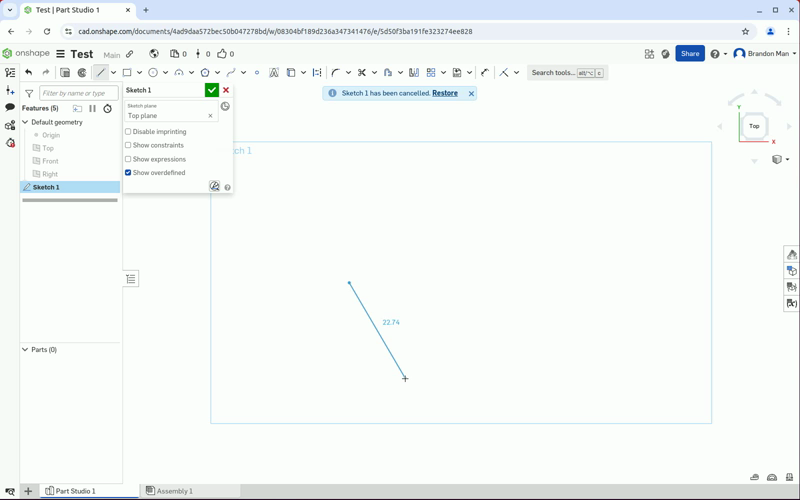
key_up(shift)
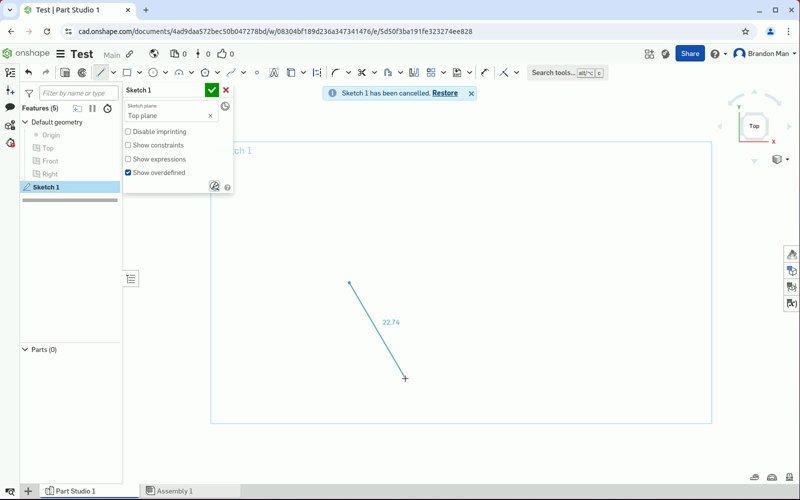
key_down(shift)
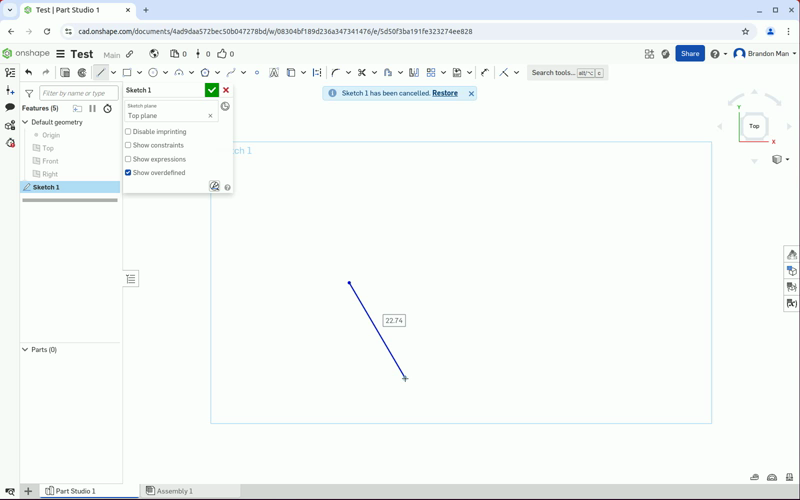
mouse_move(514, 378)
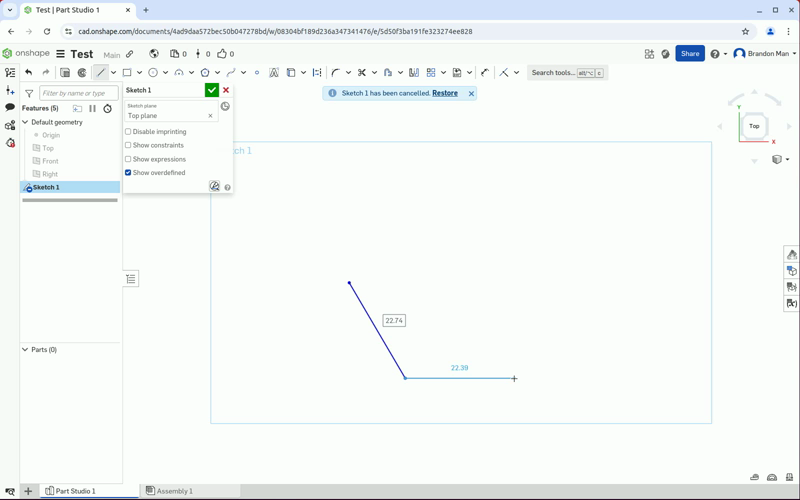
click(514, 378)
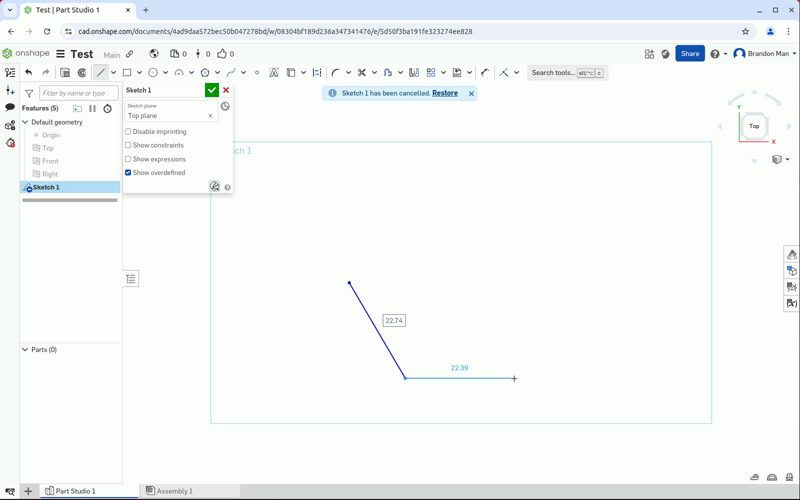
key_up(shift)
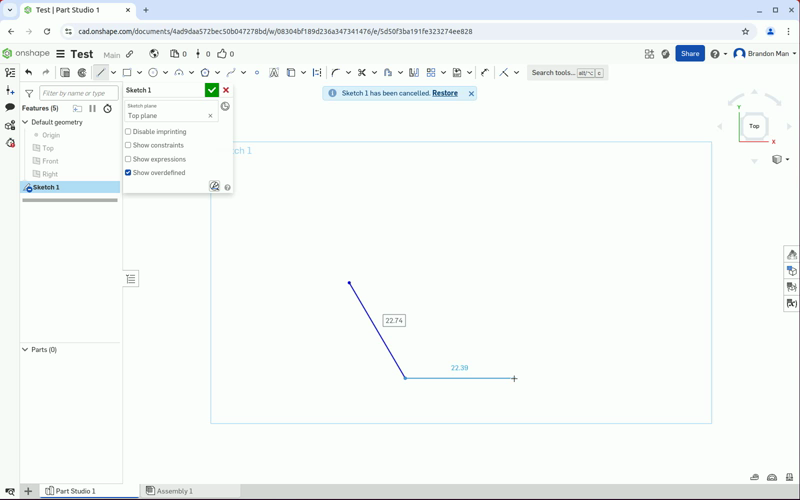
key_down(shift)
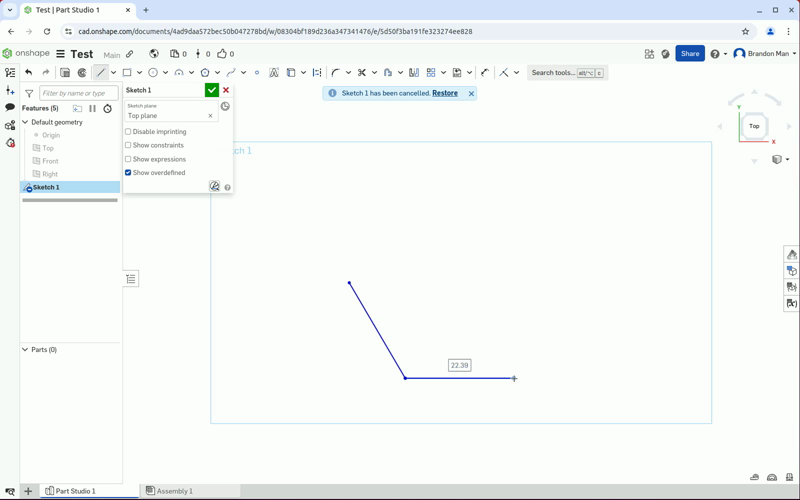
mouse_move(569, 282)
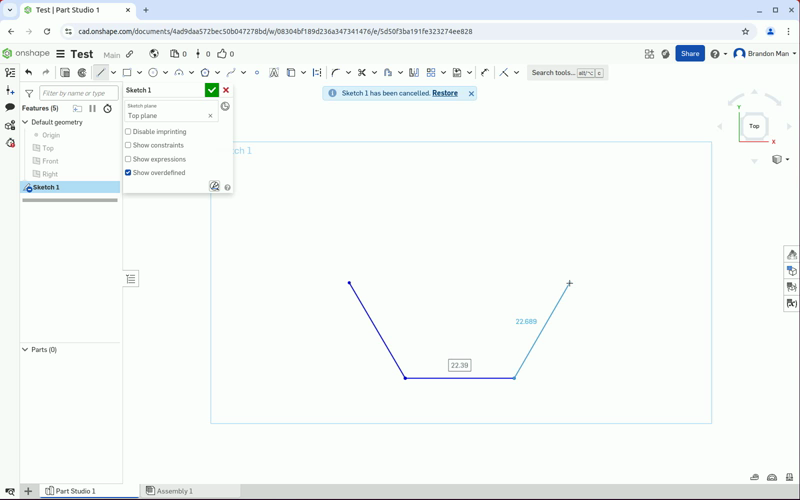
click(569, 282)
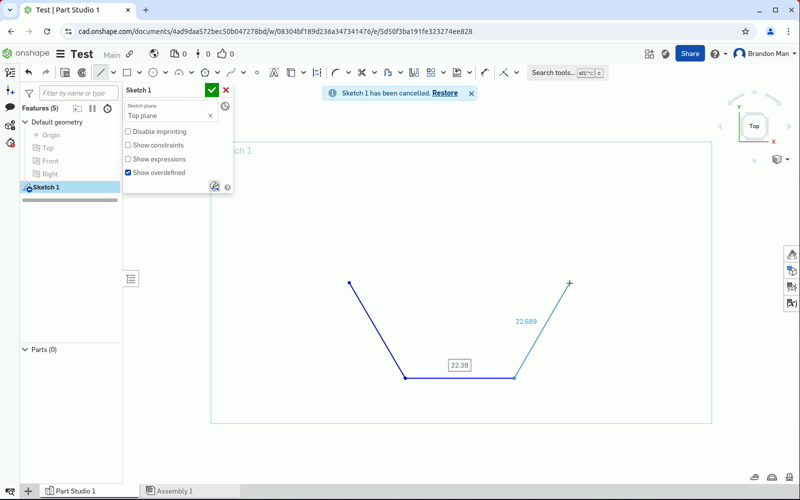
key_up(shift)
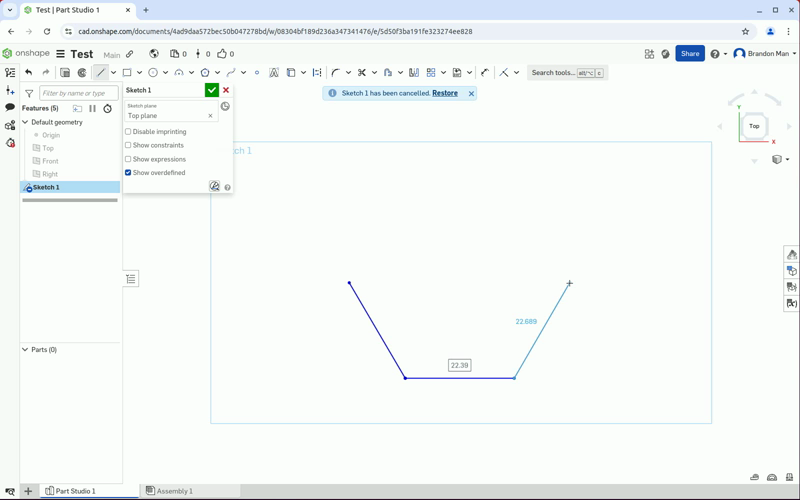
key_down(shift)
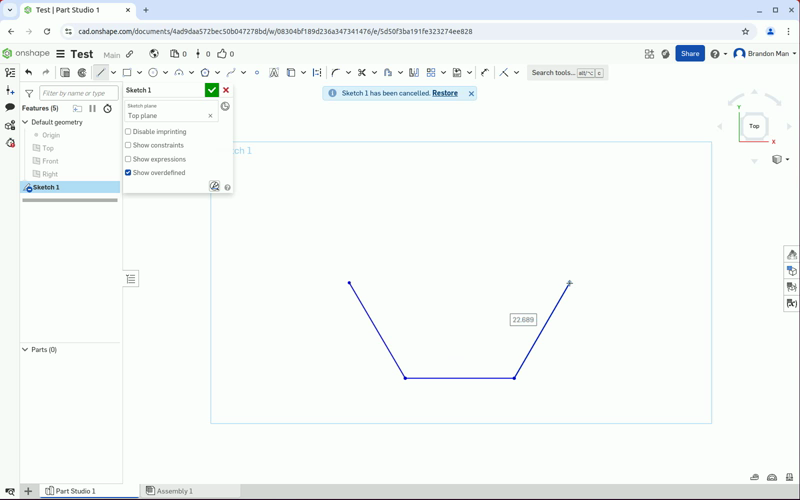
mouse_move(514, 187)
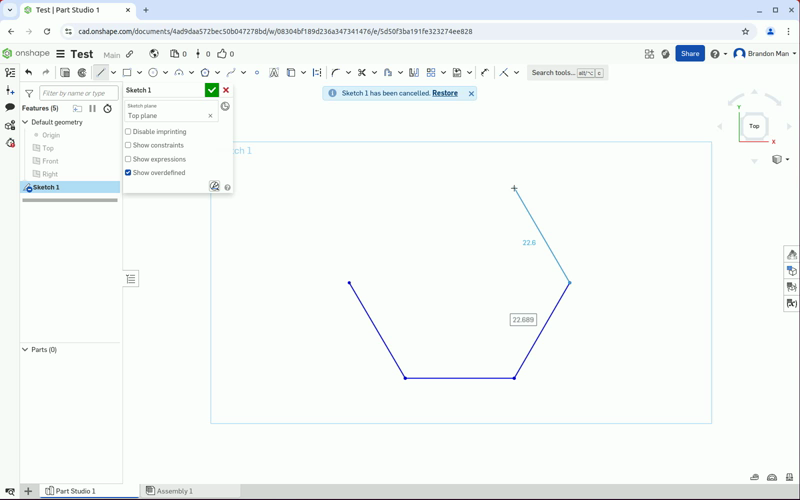
click(514, 187)
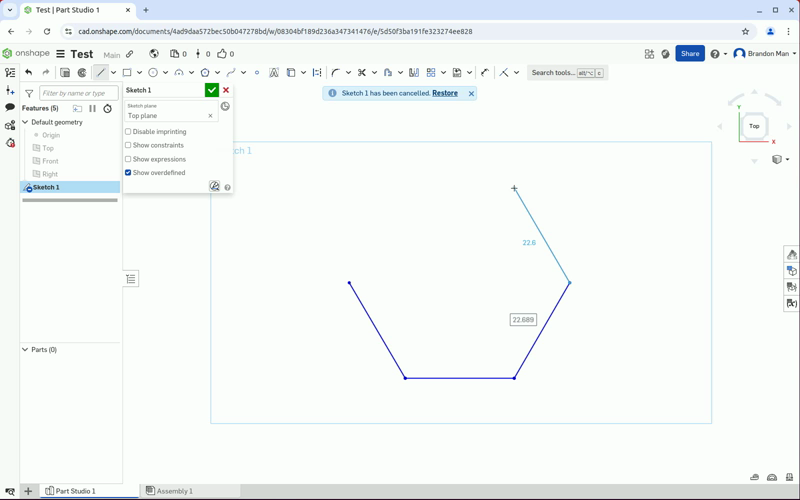
key_up(shift)
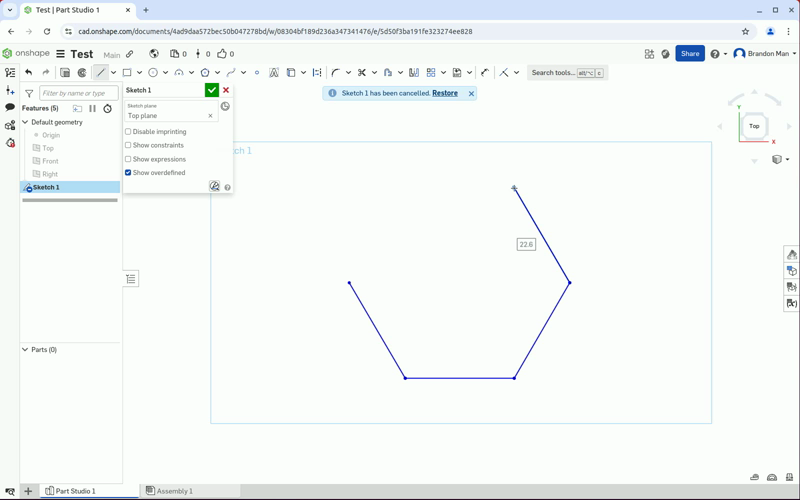
key_down(shift)
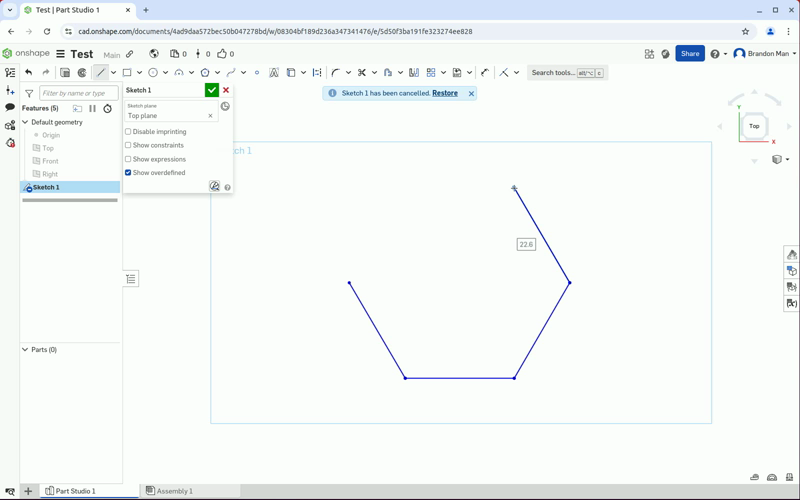
mouse_move(405, 187)
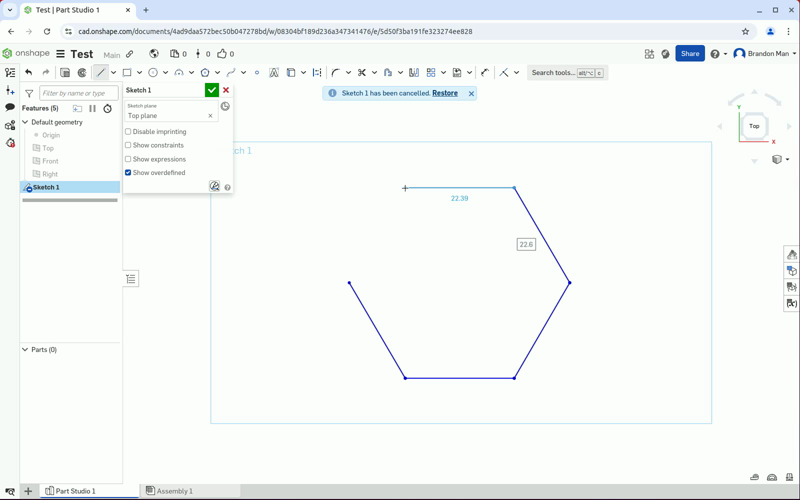
click(405, 187)
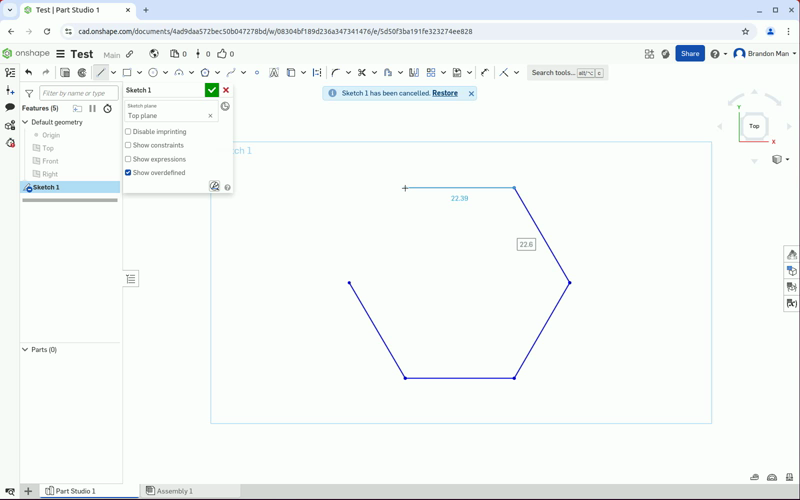
key_up(shift)
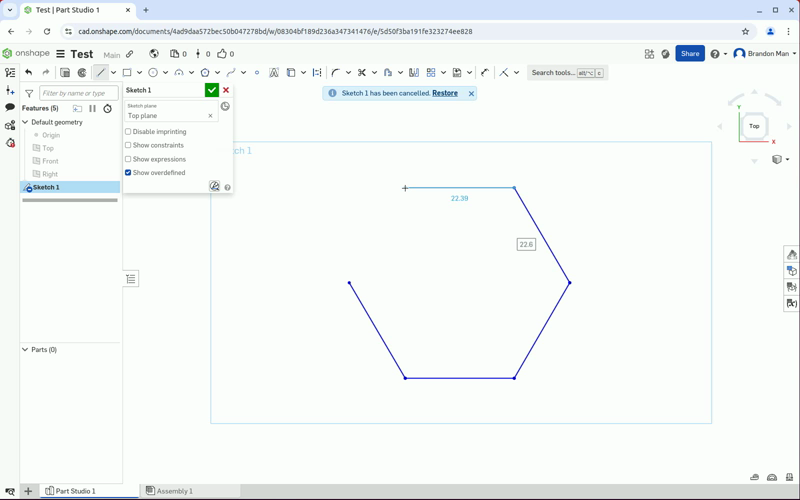
key_down(shift)
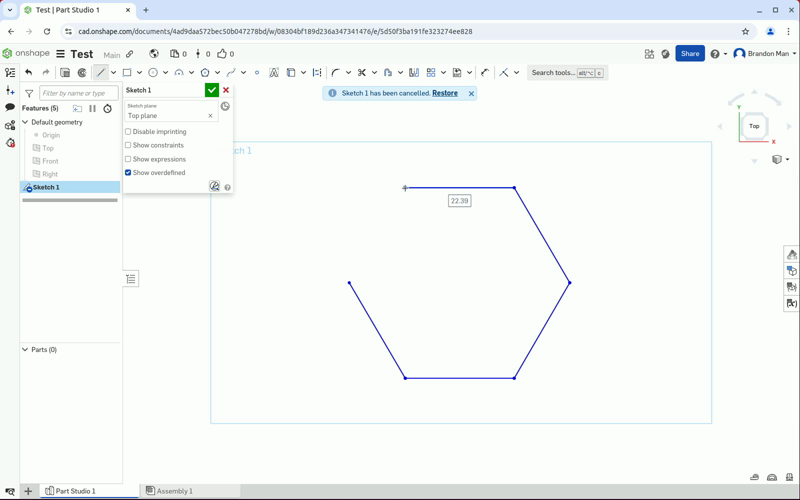
mouse_move(349, 282)
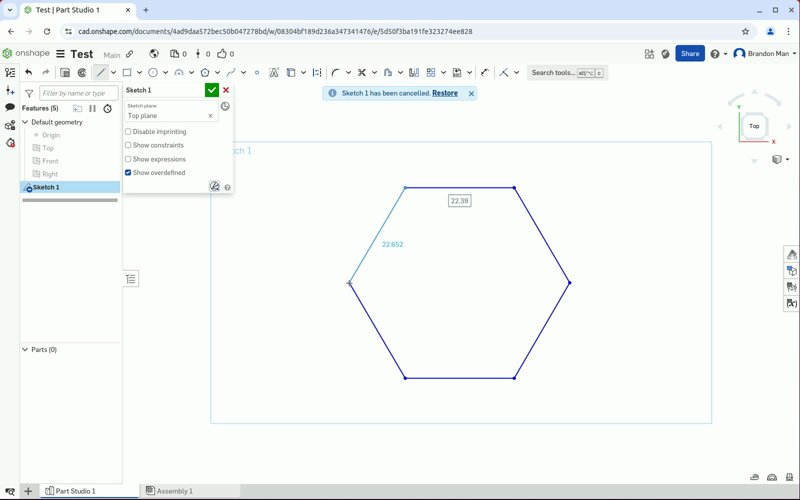
key_up(shift)
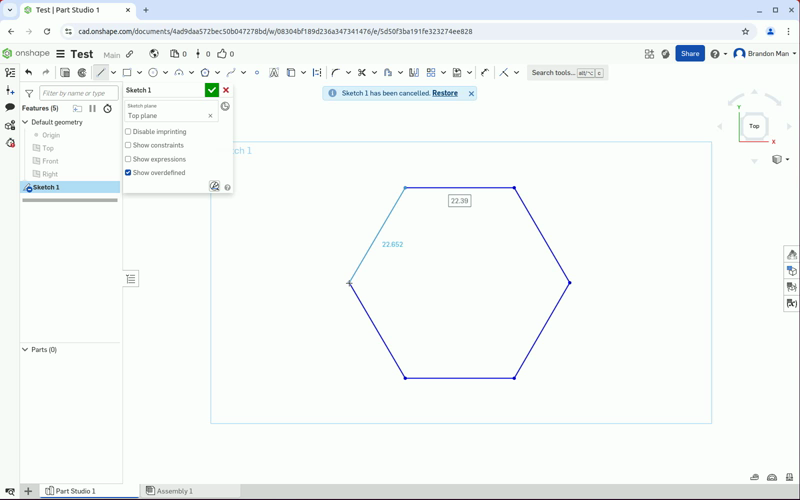
click(349, 282)
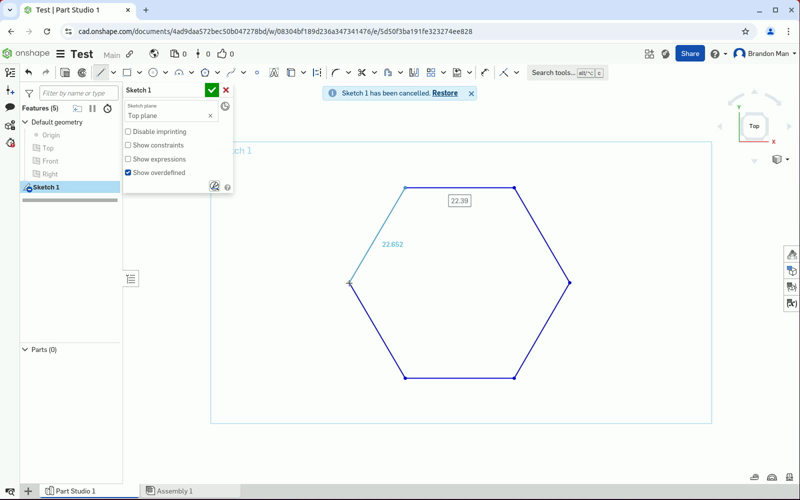
key(esc)
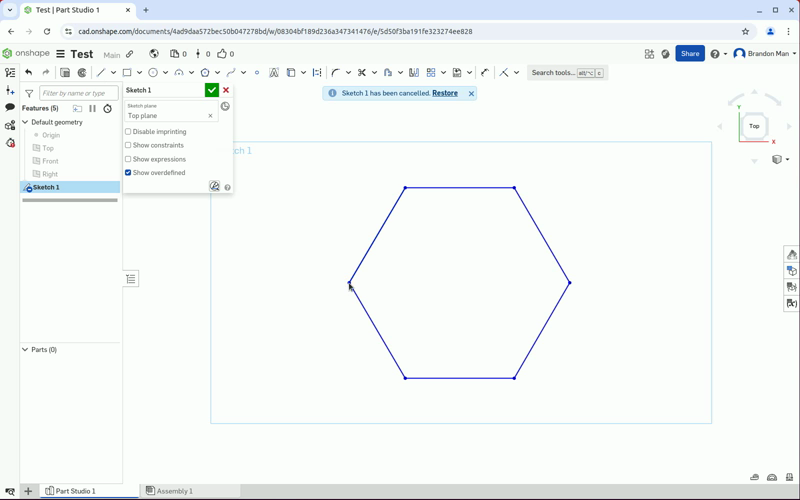
mouse_move(493, 255)
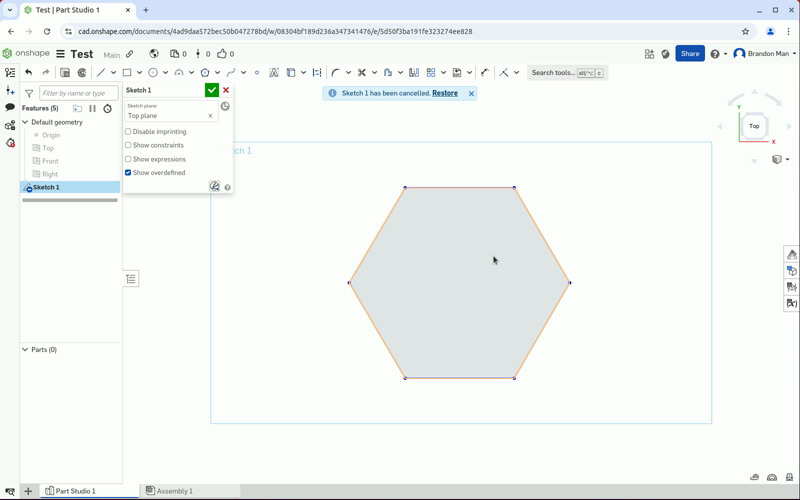
click(493, 255)
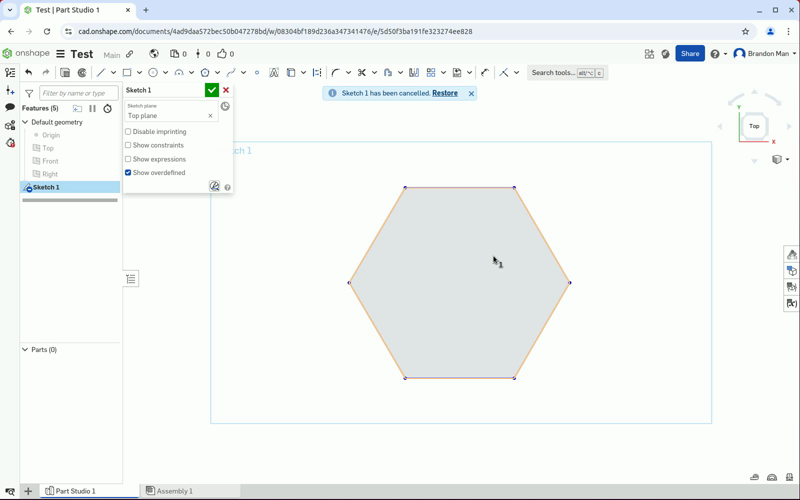
mouse_move(73, 352)
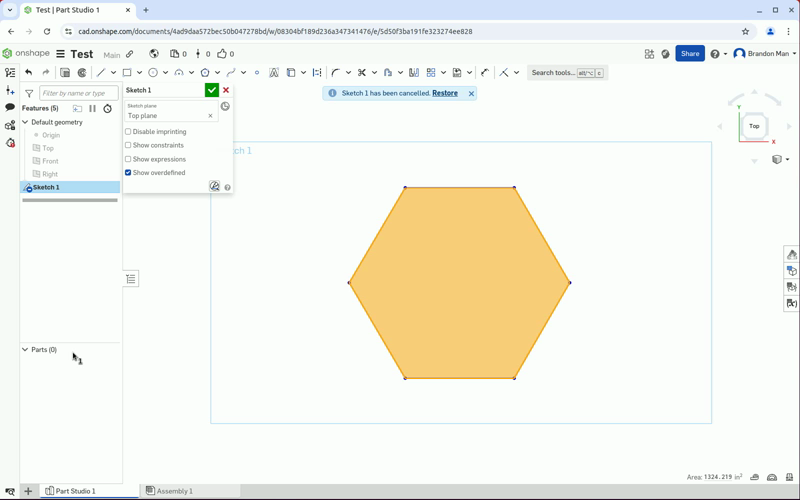
key(shift+y)
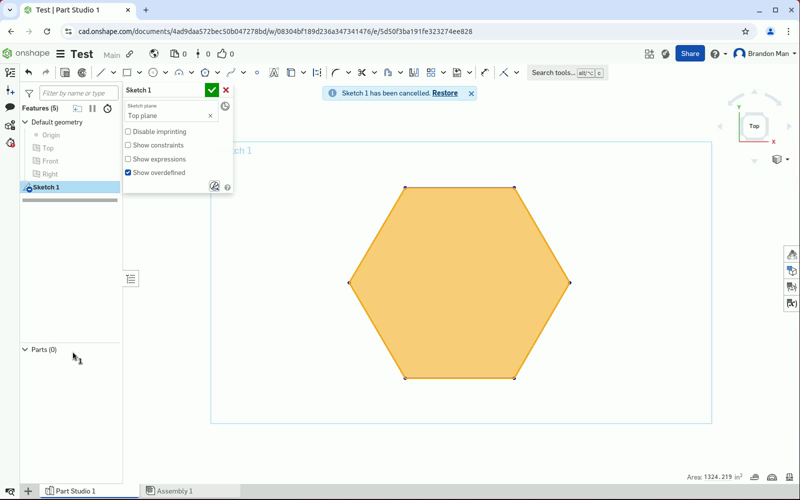
key(shift+e)
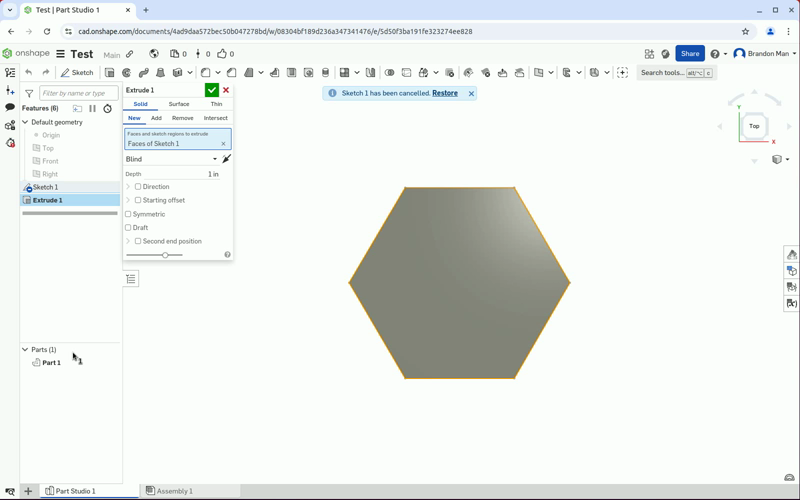
mouse_move(143, 106)
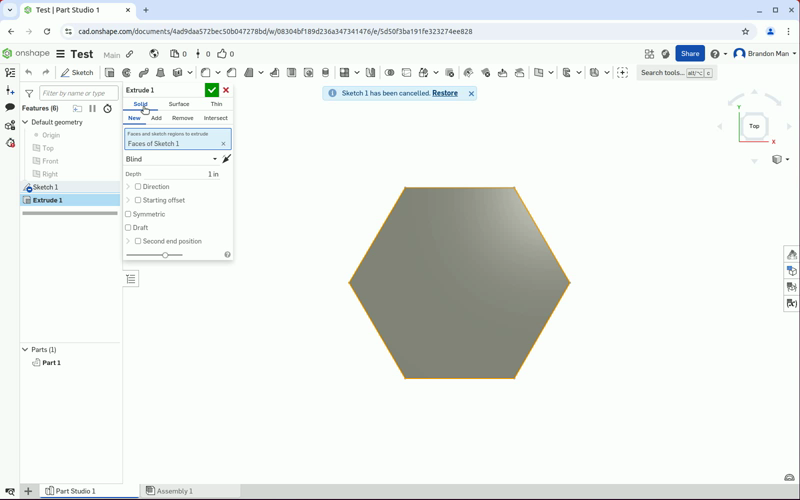
click(143, 106)
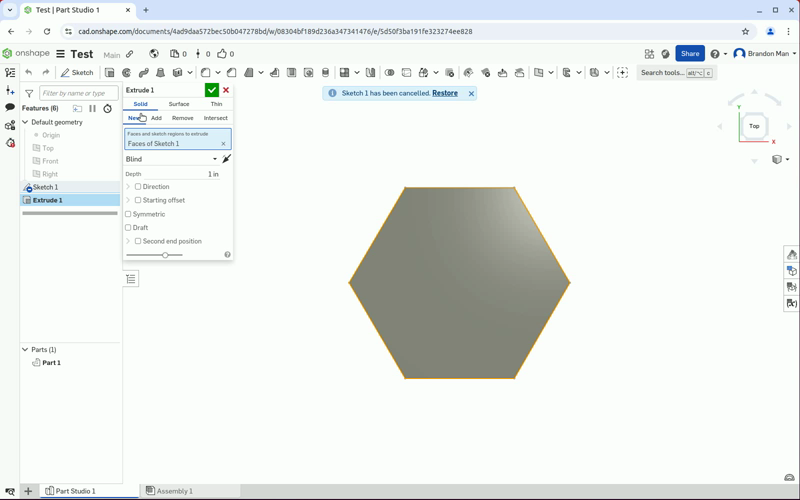
mouse_move(137, 120)
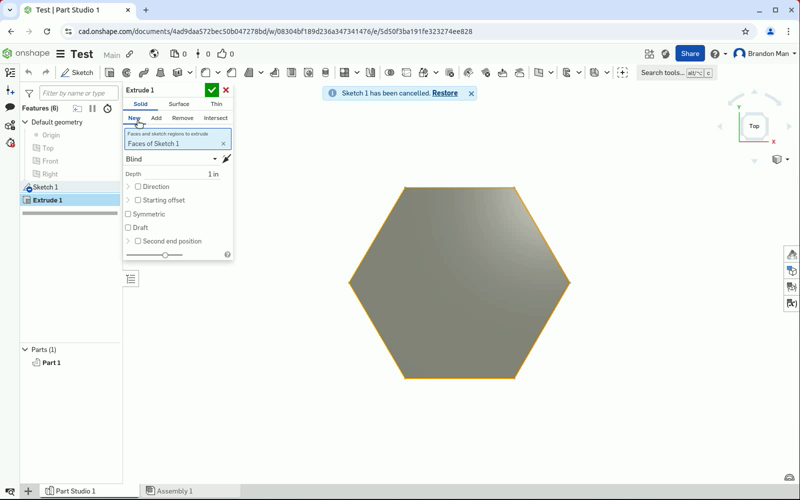
click(137, 120)
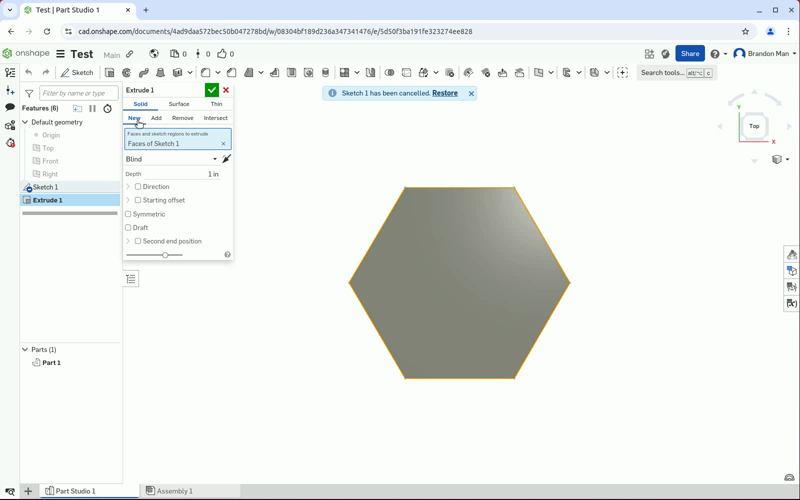
key(tab, 4)
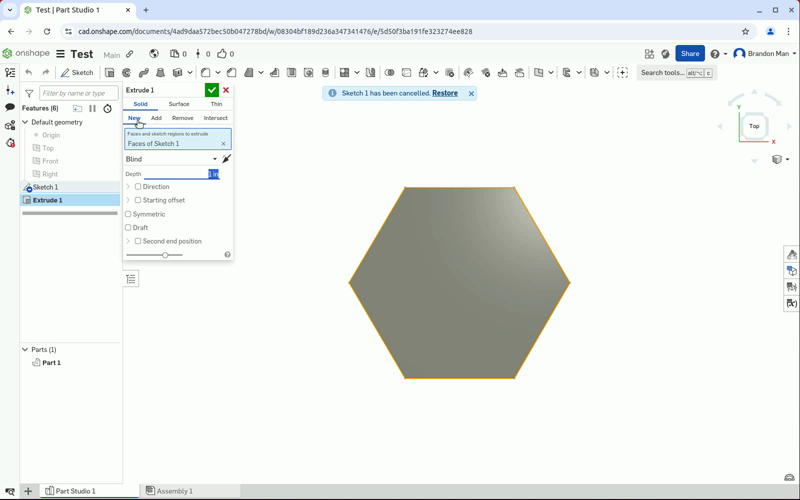
text(15.405)
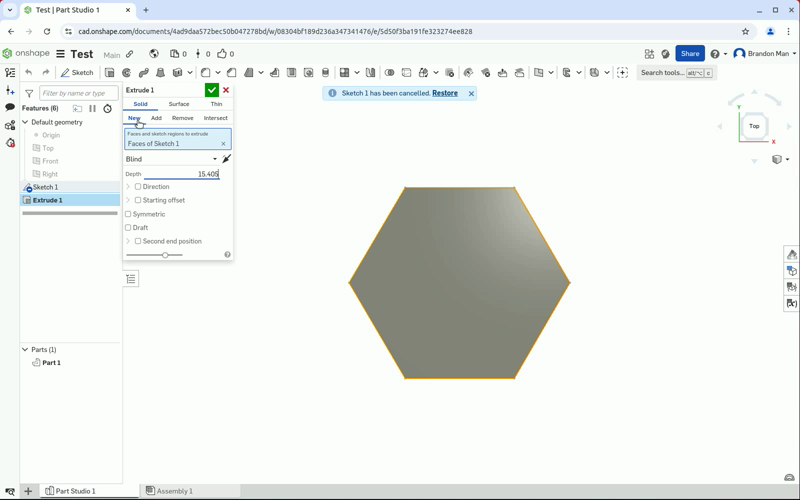
key(enter)
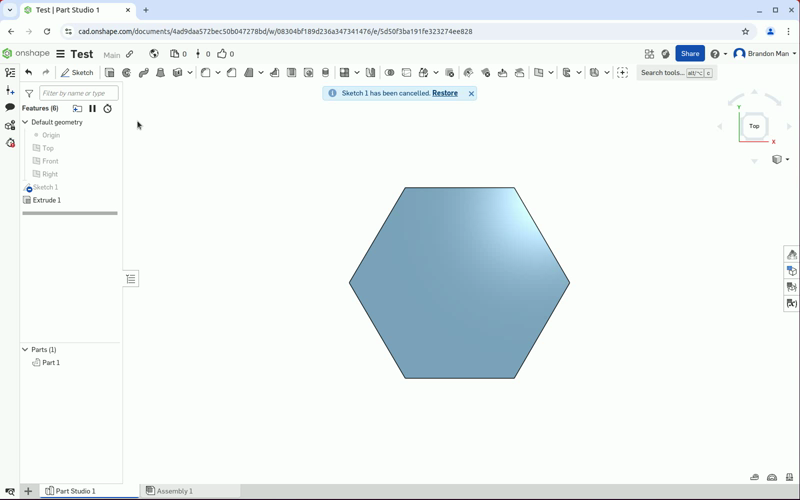
key(shift+h)
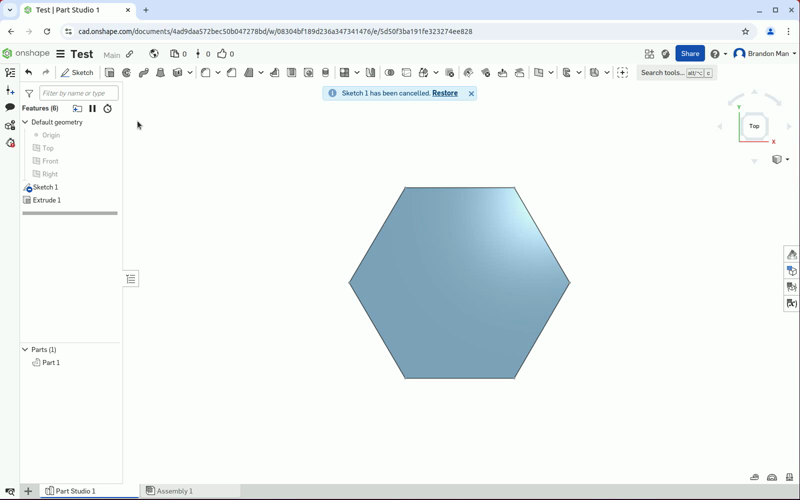
key(shift+h)
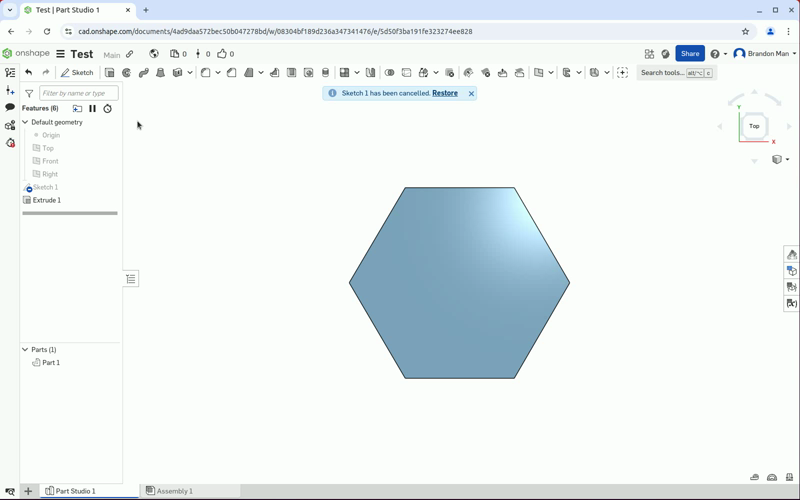
mouse_move(73, 189)
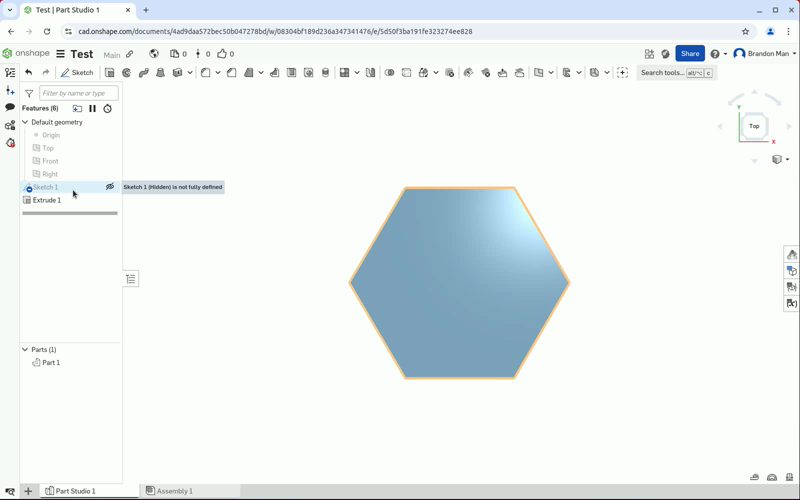
click(73, 189)
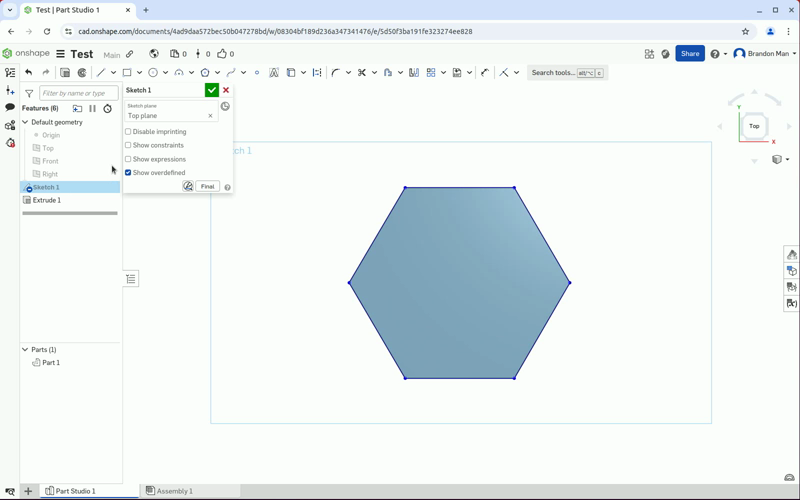
mouse_move(229, 92)
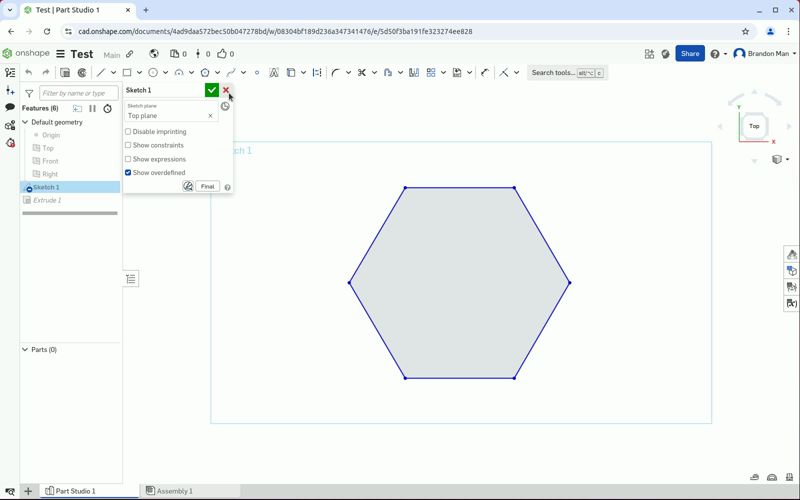
click(229, 92)
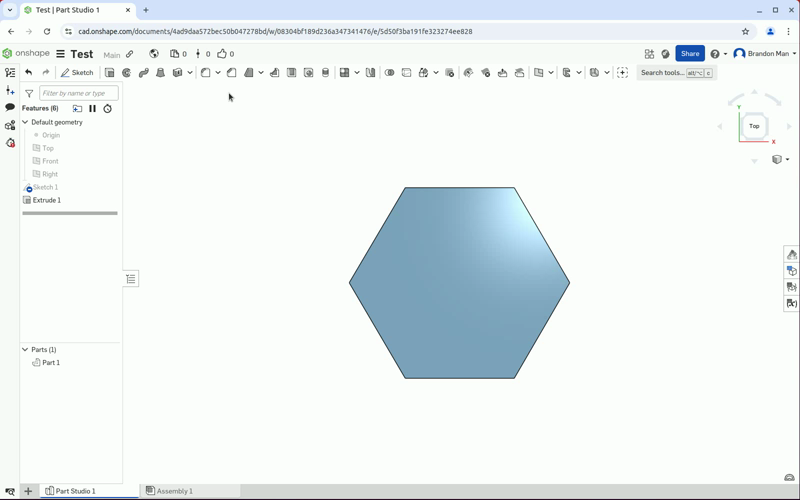
mouse_move(541, 75)
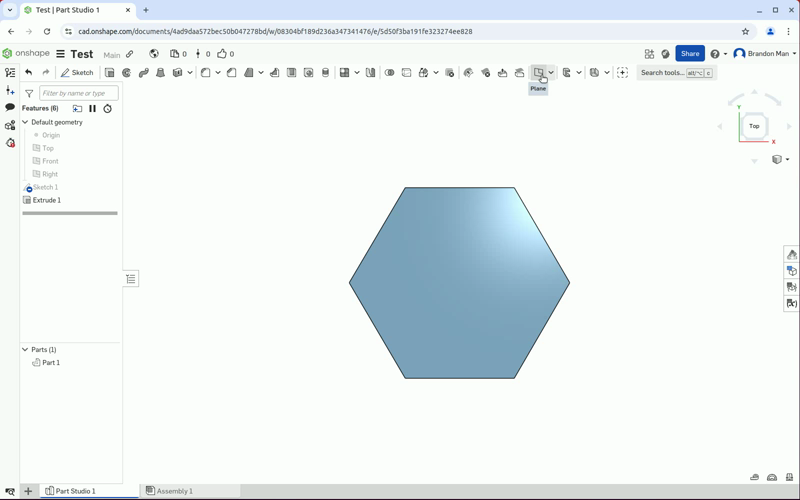
click(541, 75)
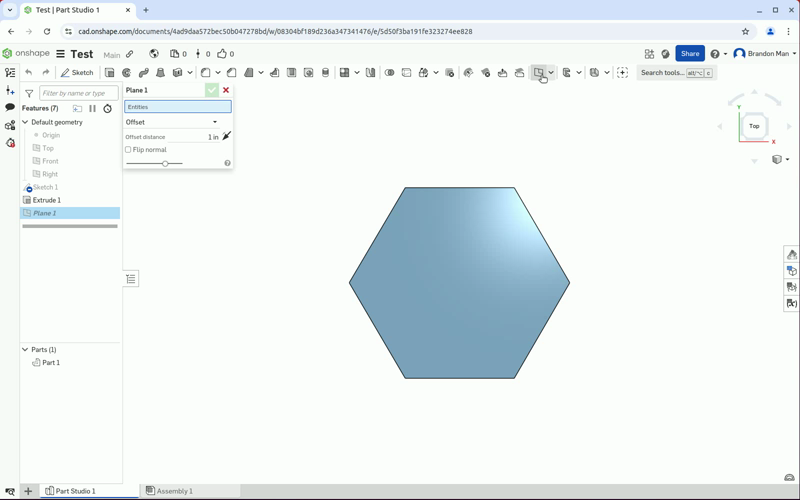
mouse_move(73, 150)
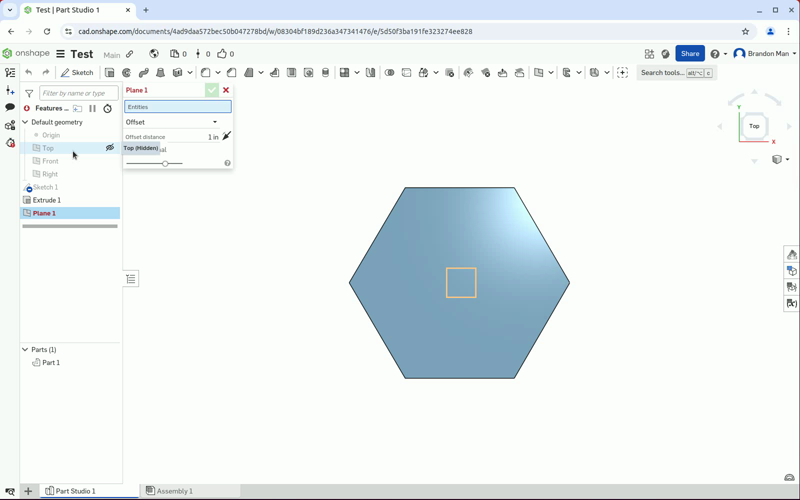
click(73, 150)
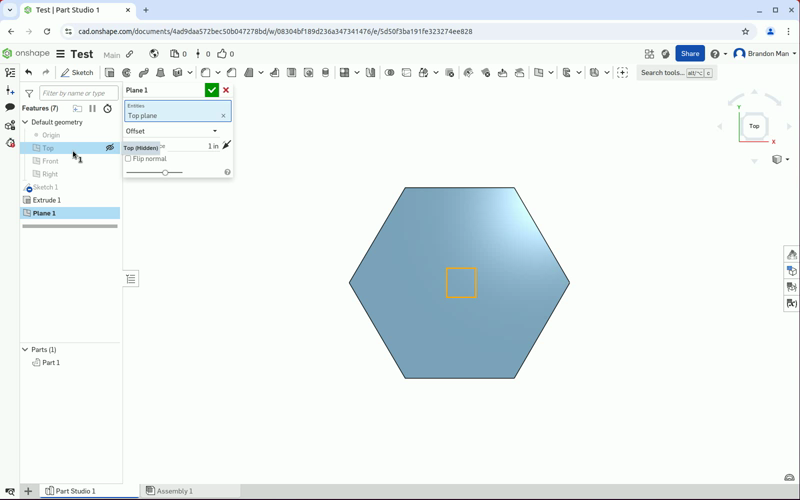
key(tab, 2)
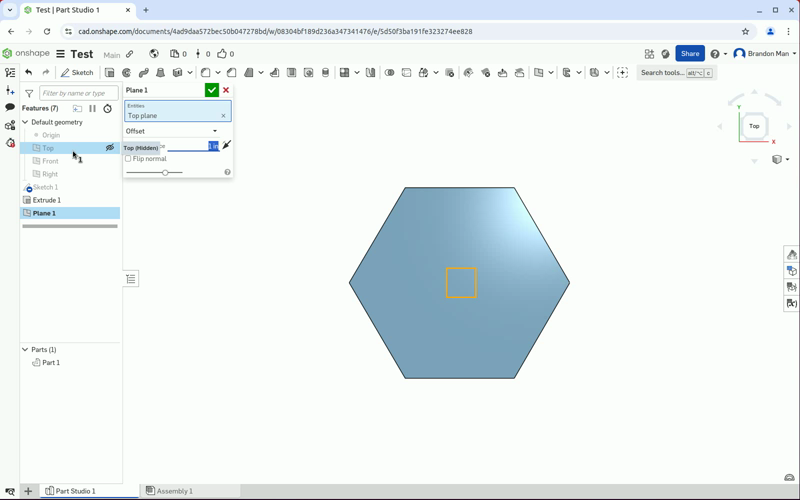
text(15.405)
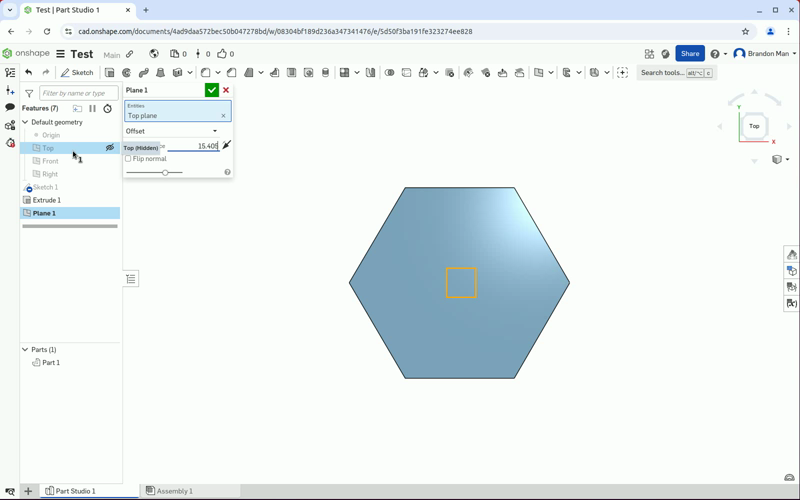
key(enter, 2)
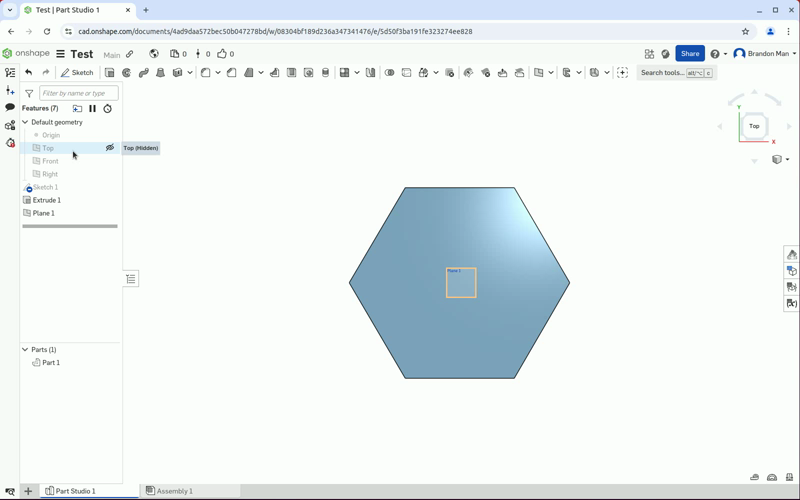
key(shift+s)
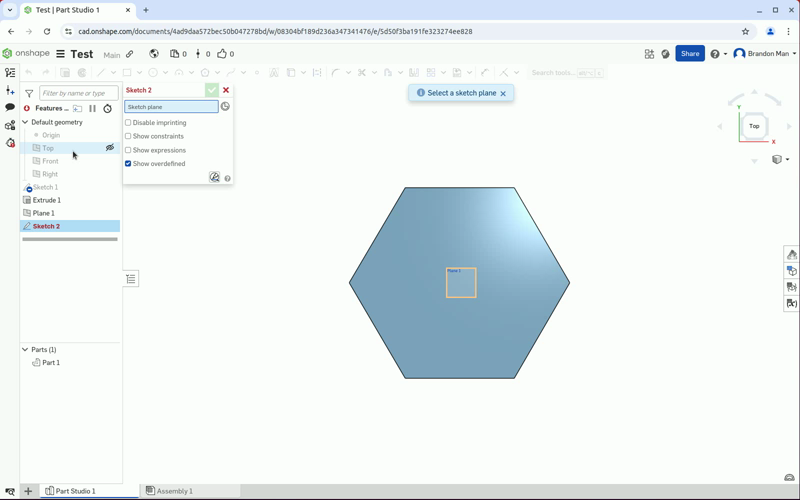
mouse_move(73, 215)
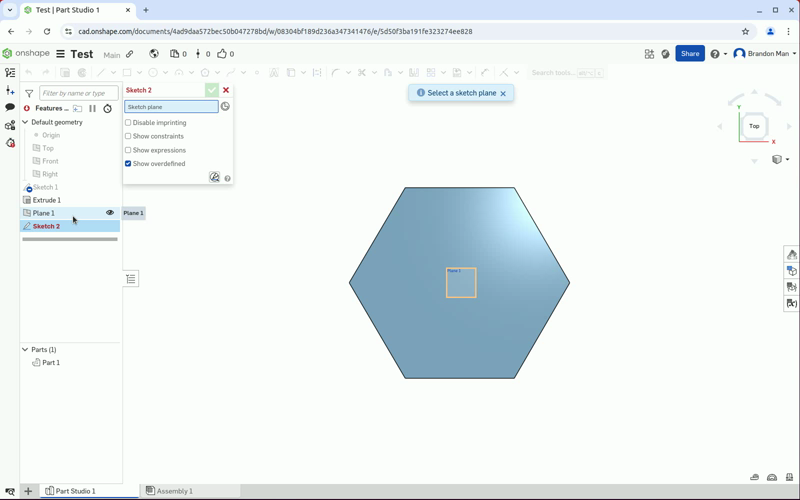
click(73, 215)
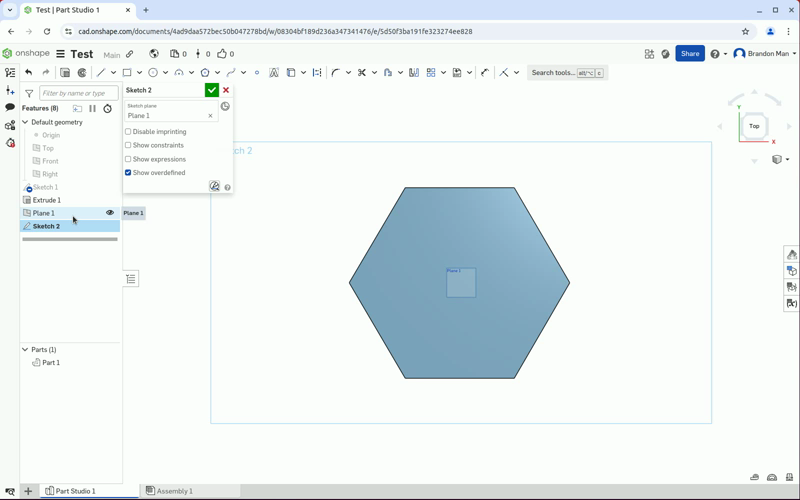
mouse_move(73, 352)
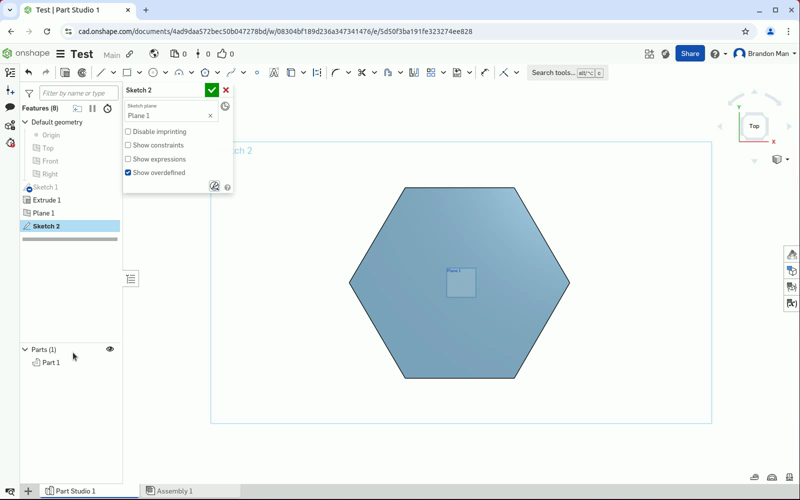
key(y)
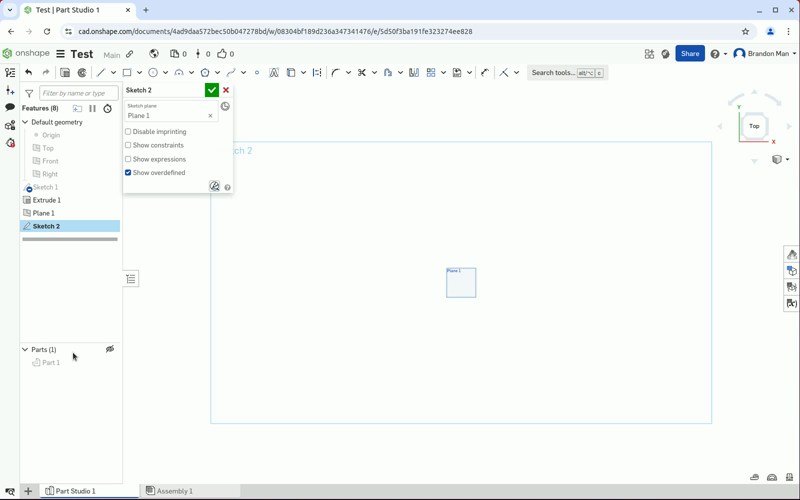
key(c)
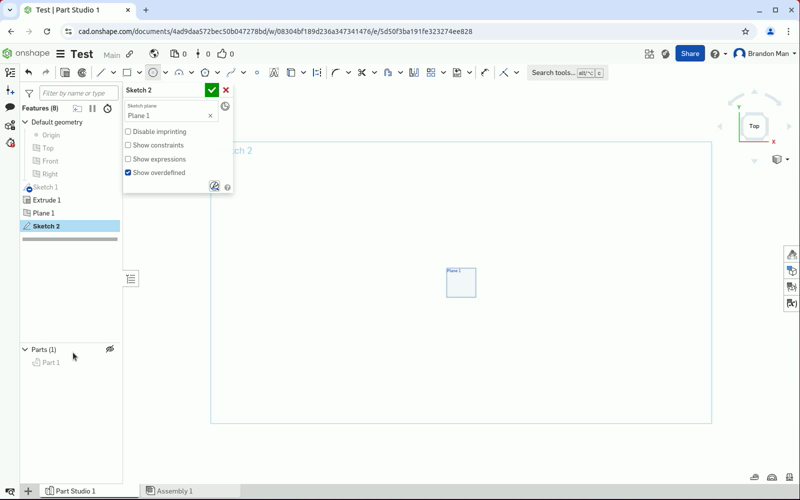
key_down(shift)
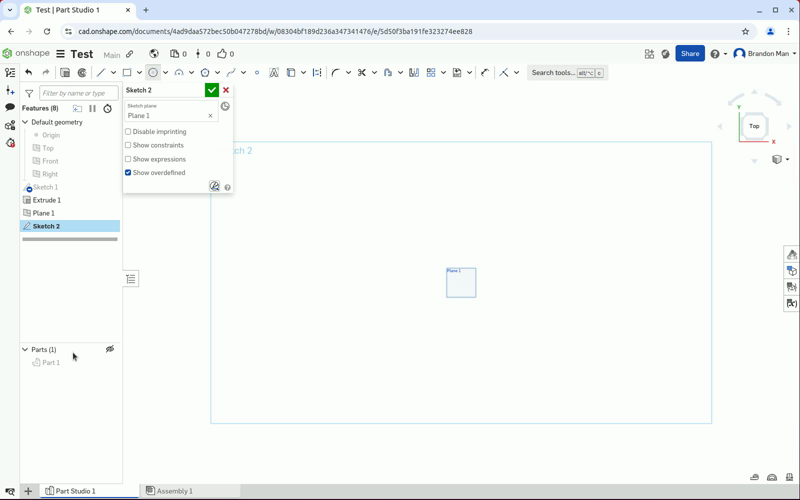
mouse_move(461, 282)
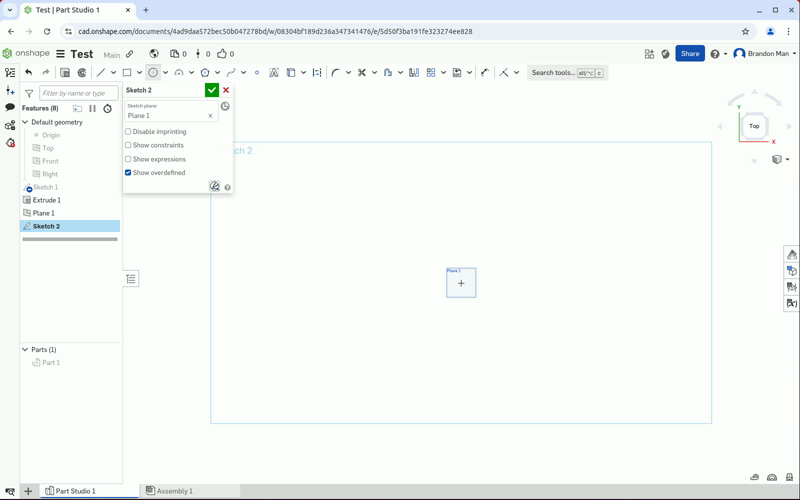
click(461, 282)
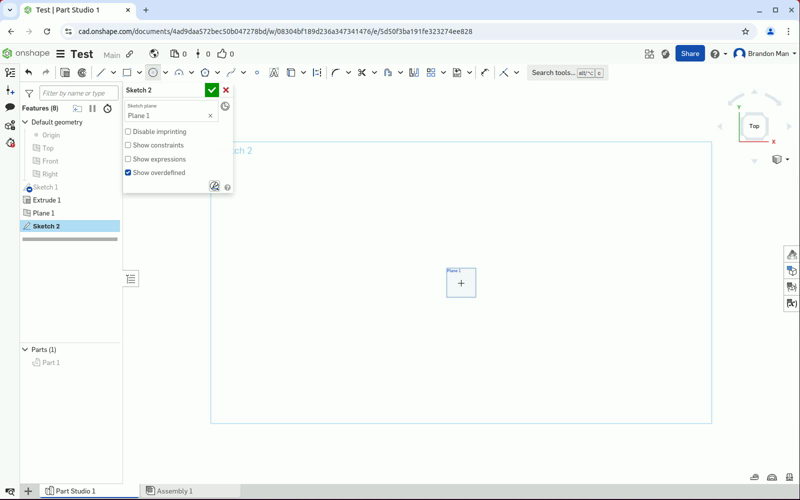
key_up(shift)
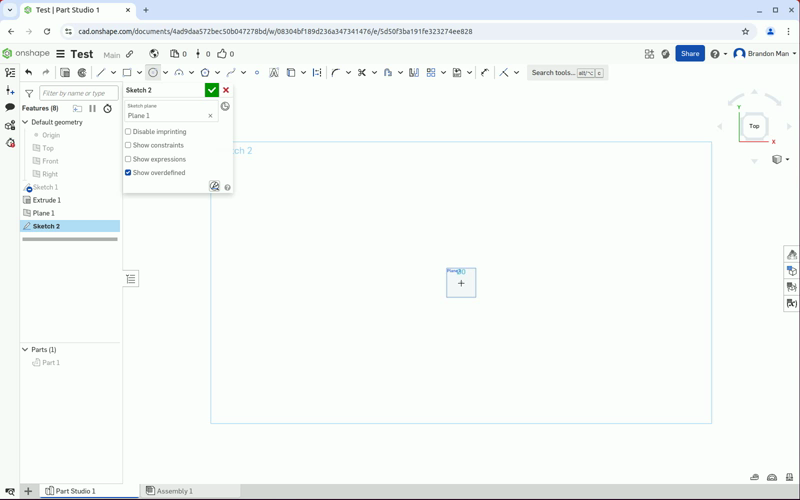
mouse_move(552, 282)
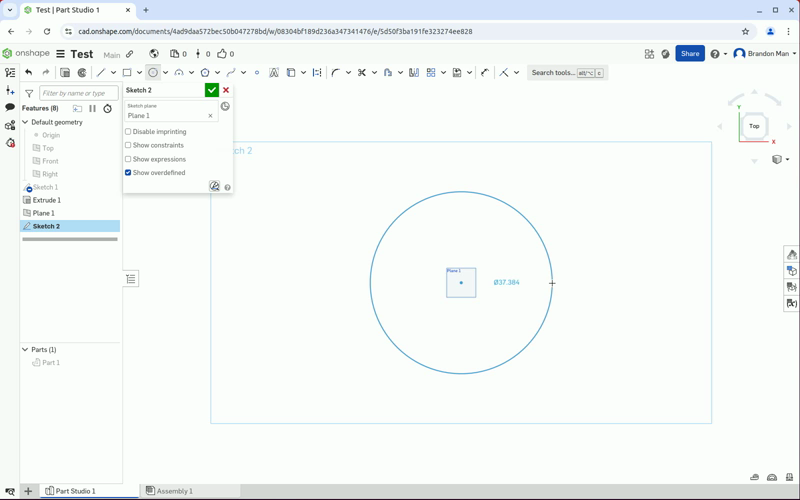
click(552, 282)
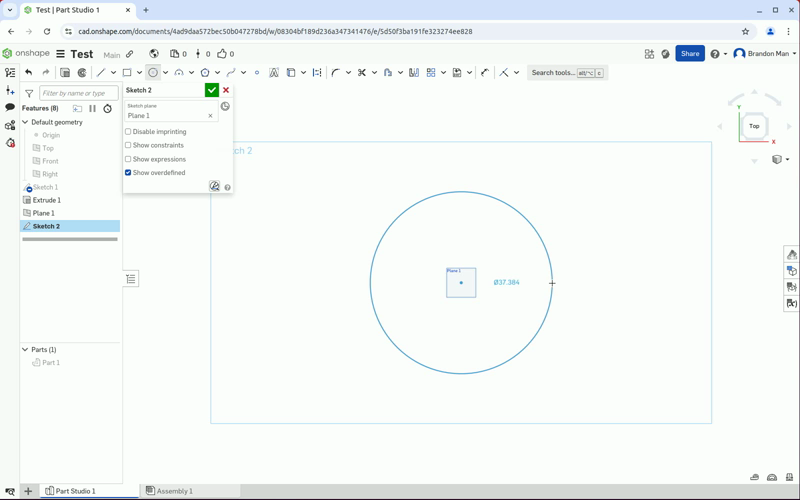
key(esc)
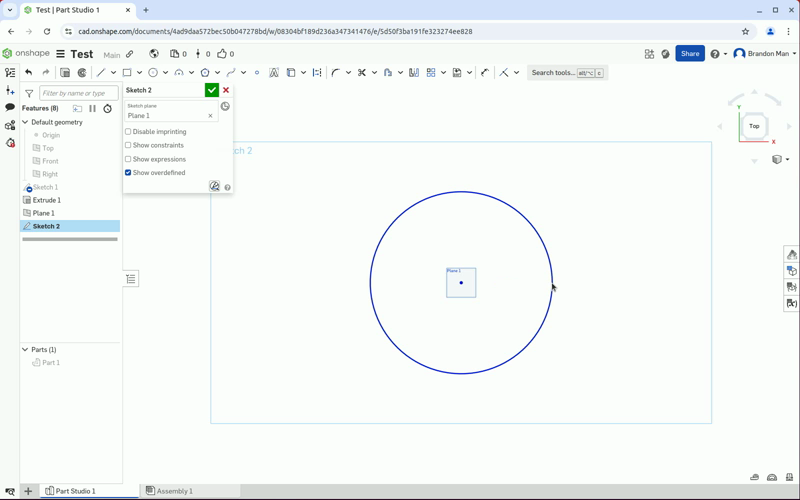
mouse_move(475, 262)
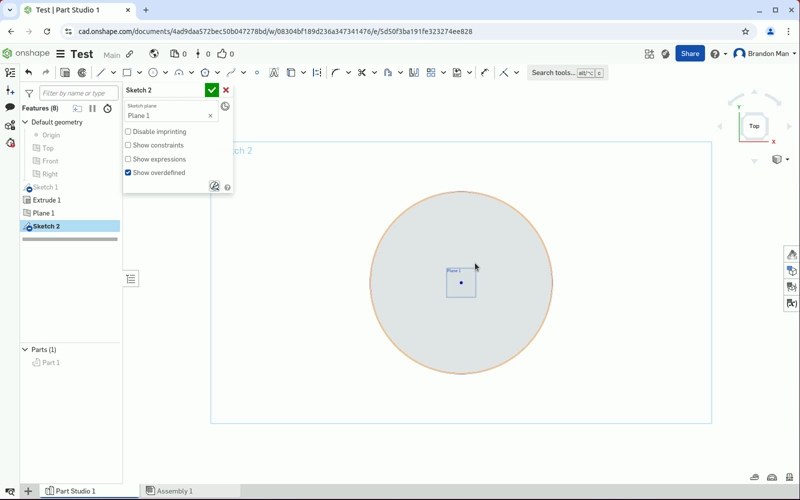
click(475, 262)
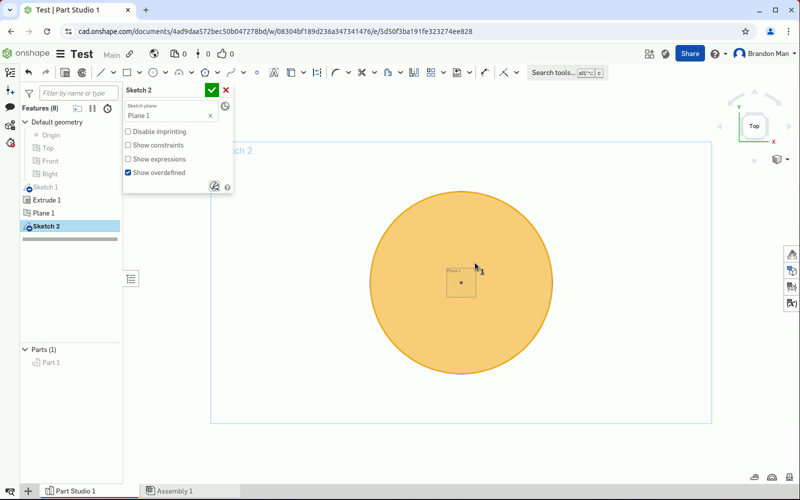
mouse_move(73, 352)
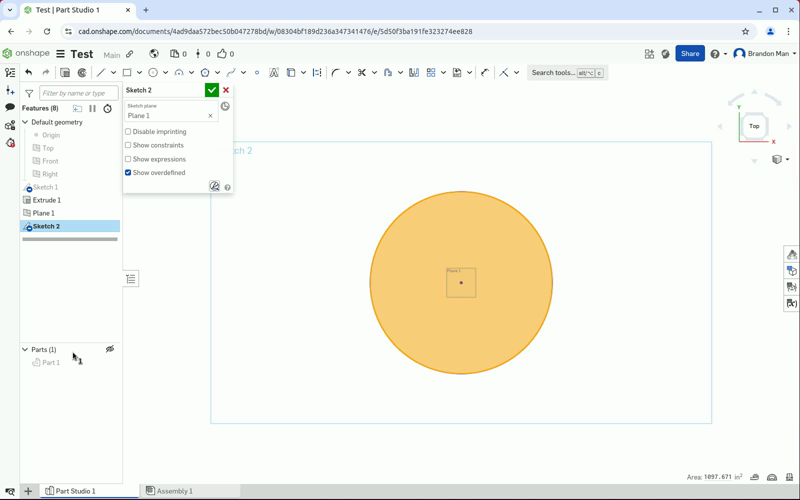
key(shift+y)
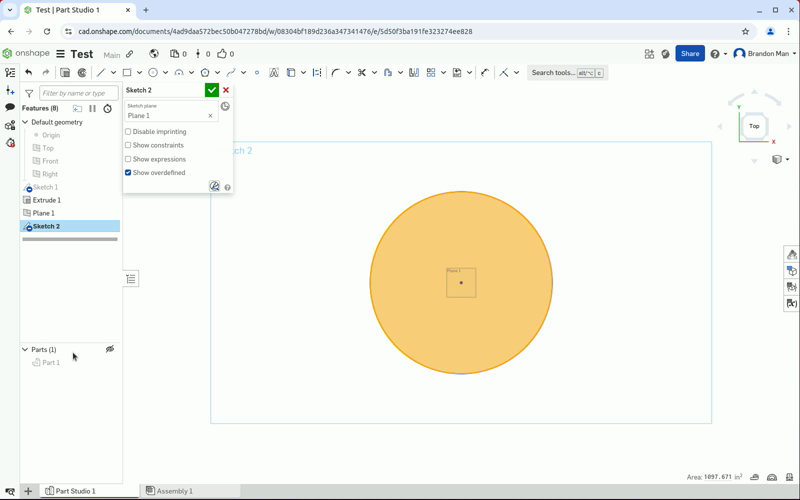
key(shift+e)
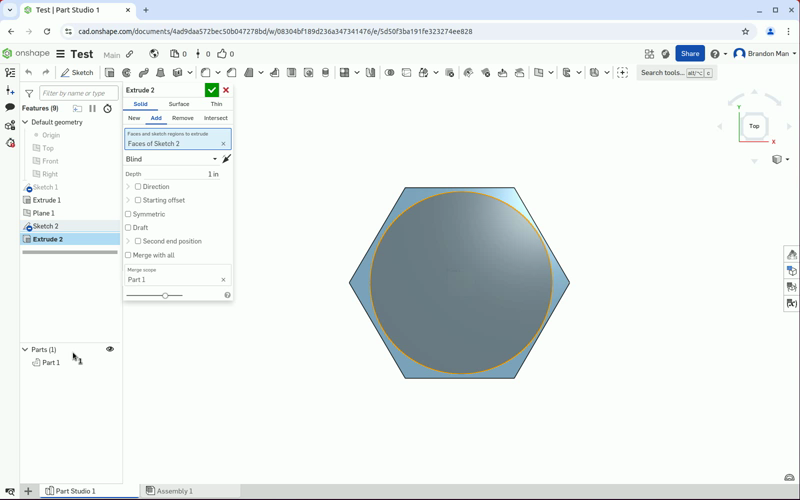
mouse_move(143, 106)
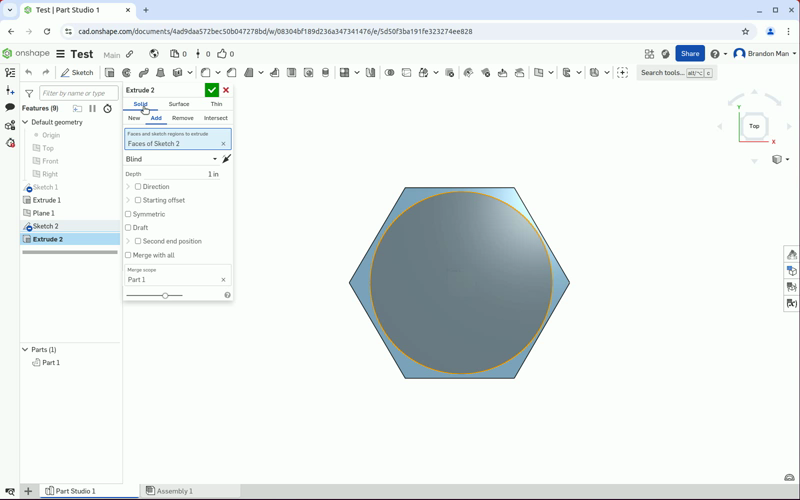
click(143, 106)
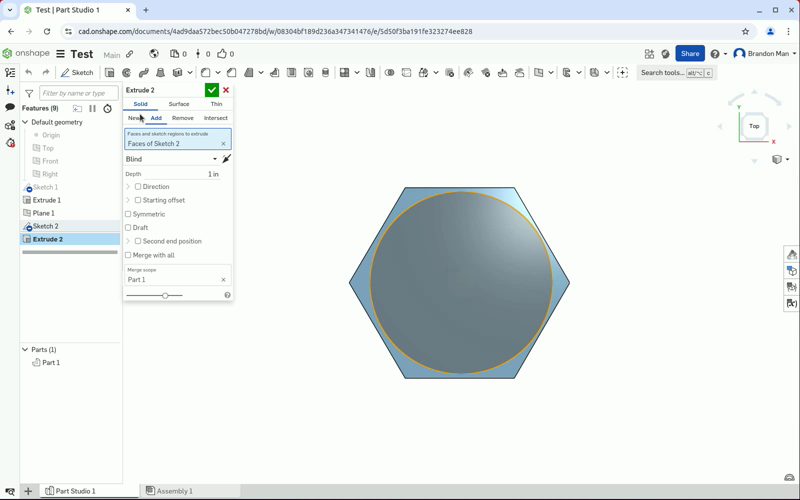
mouse_move(137, 120)
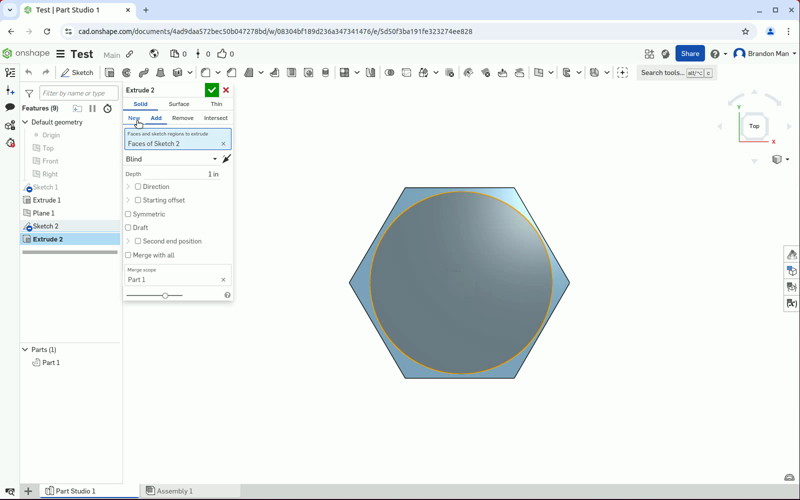
click(137, 120)
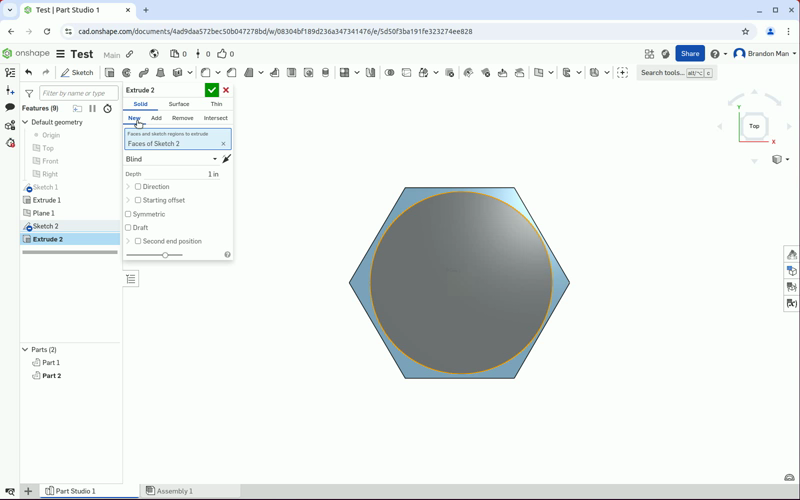
key(tab, 4)
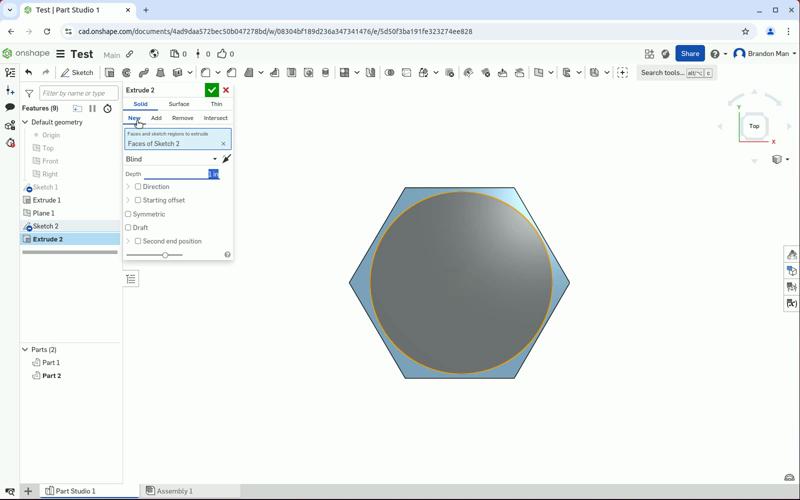
text(7.703)
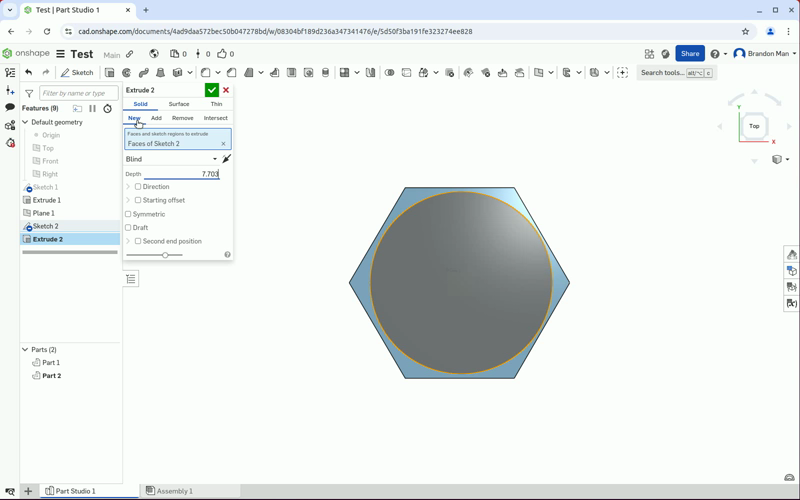
key(enter)
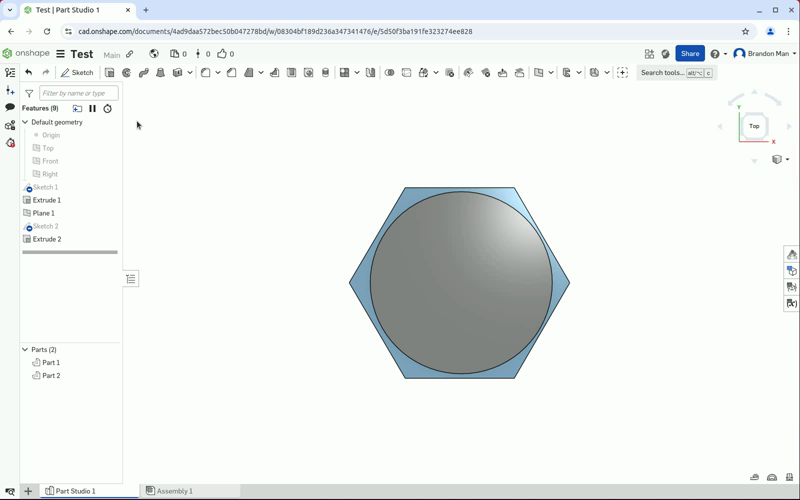
key(shift+h)
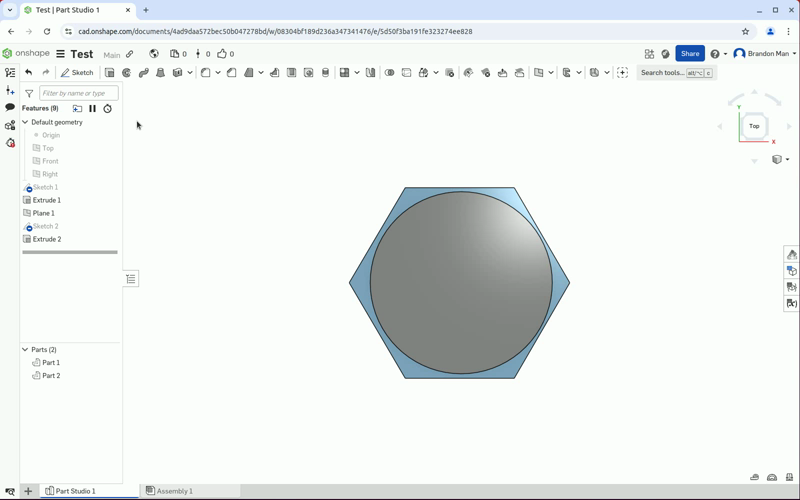
key(shift+h)
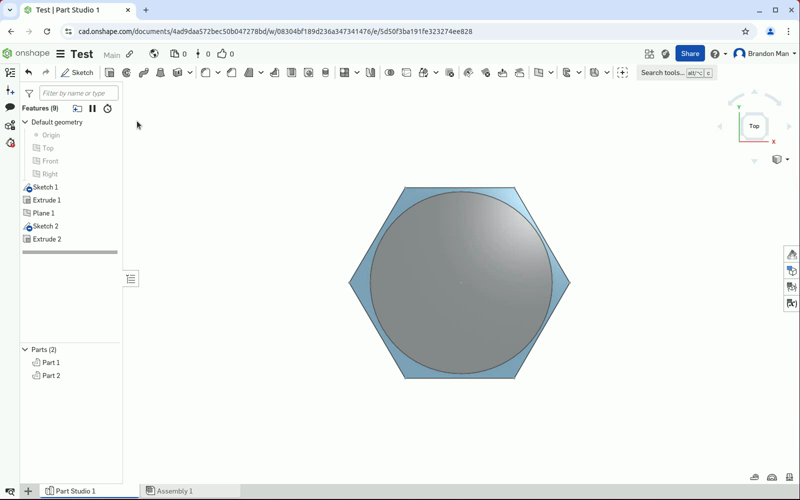
key(shift+7)
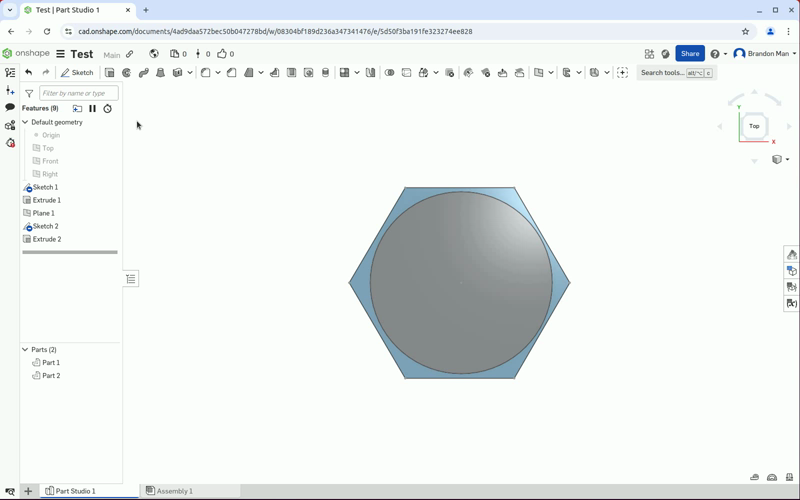
key(up, 3)
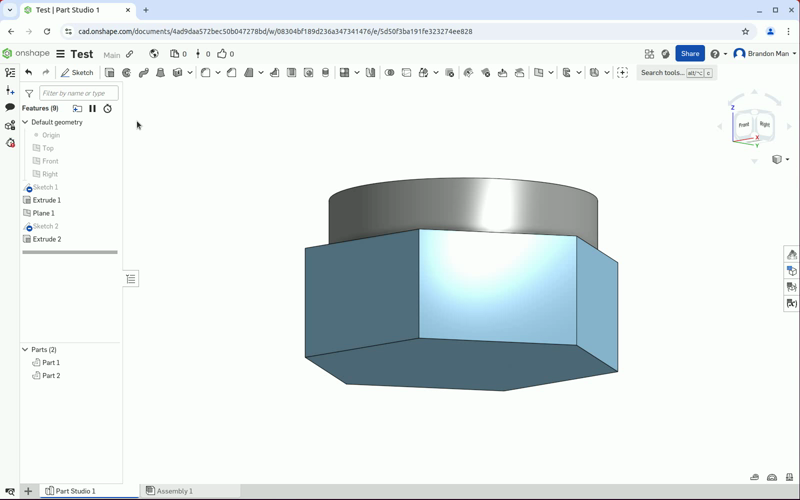
key(left, 3)
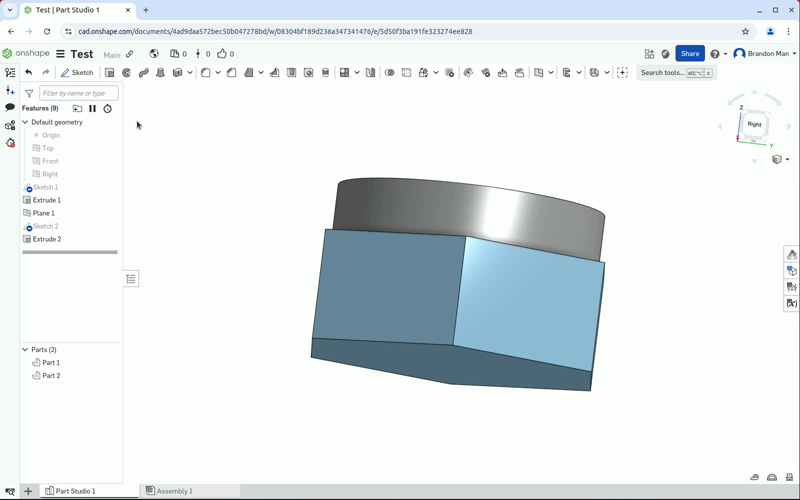
key(right, 3)
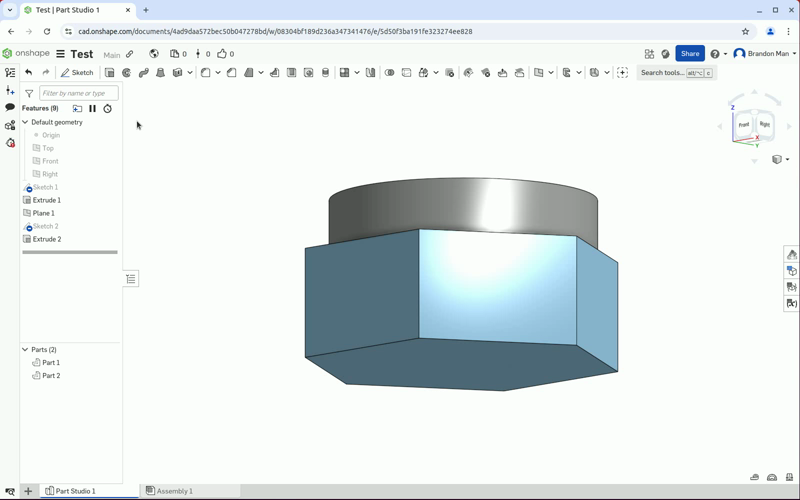
key(down, 3)
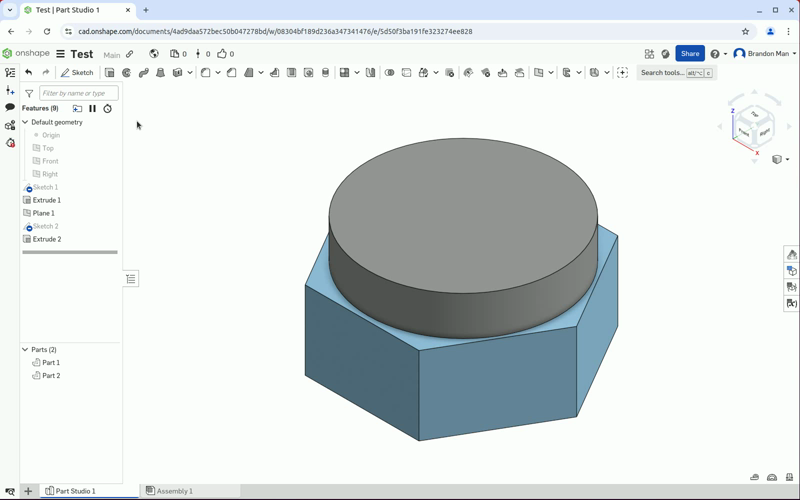
mouse_move(73, 189)
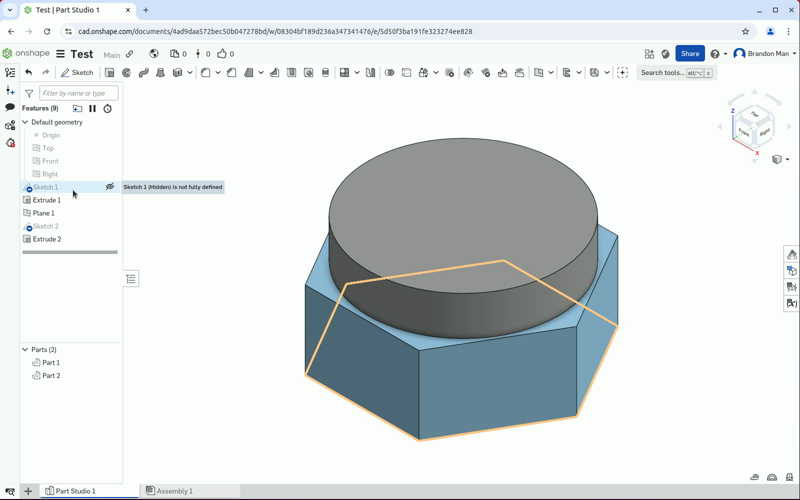
click(73, 189)